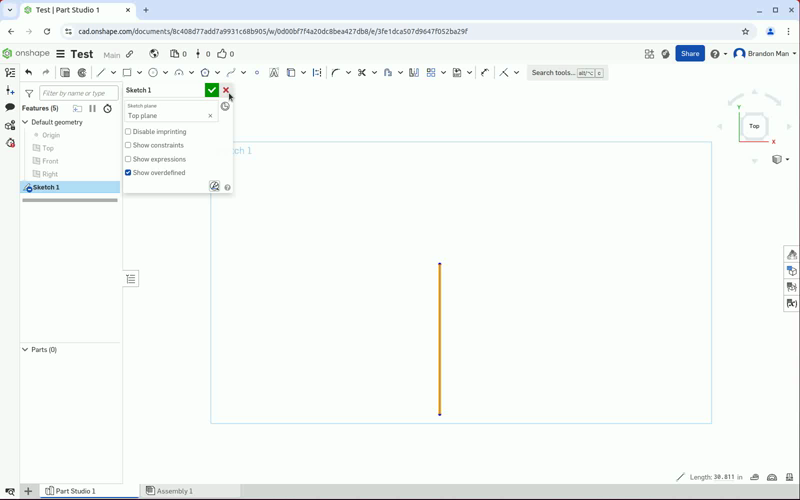
key(shift+h)
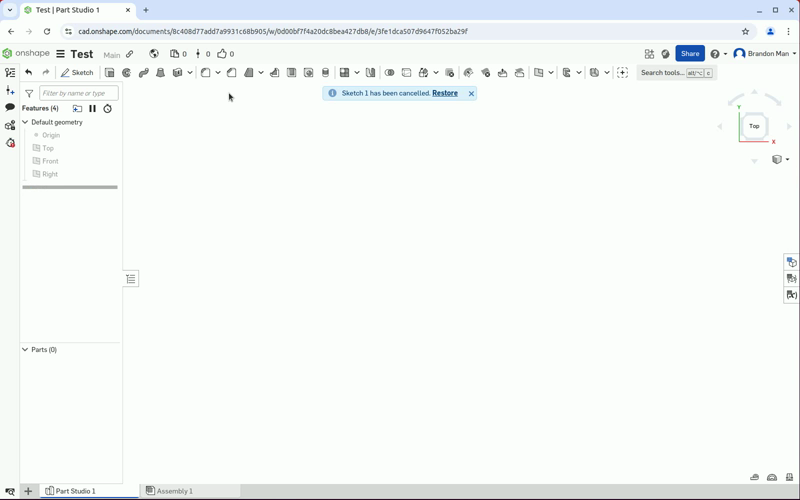
mouse_move(73, 352)
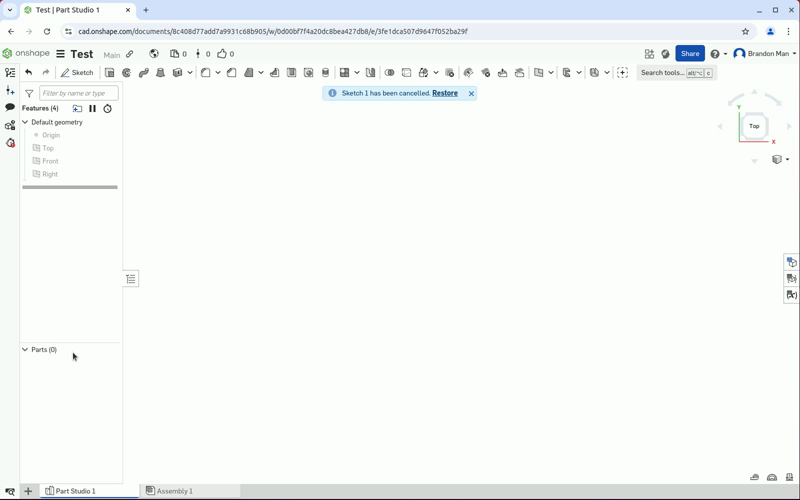
key(y)
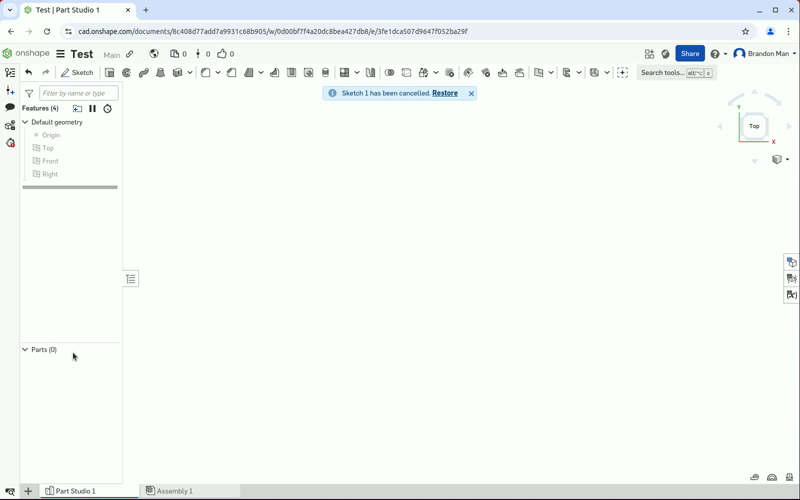
key(shift+p)
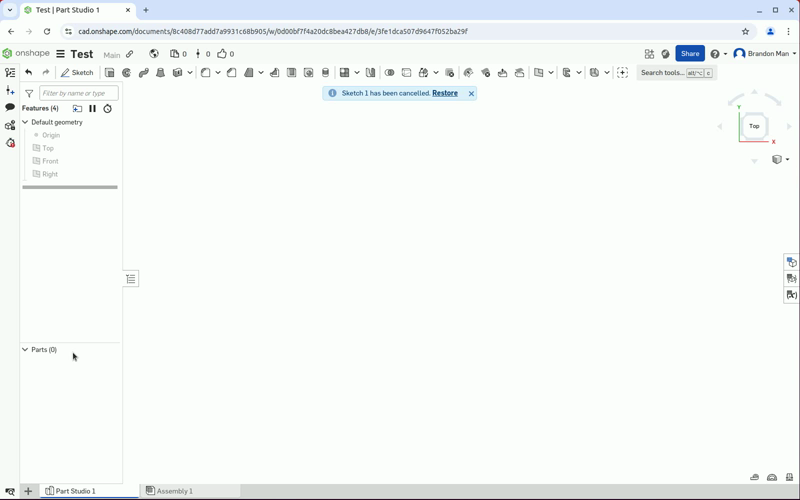
key(space)
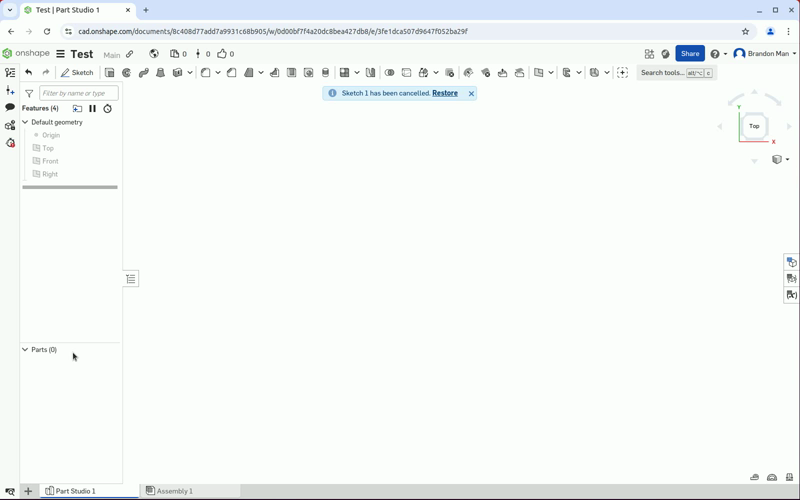
key_down(shift)
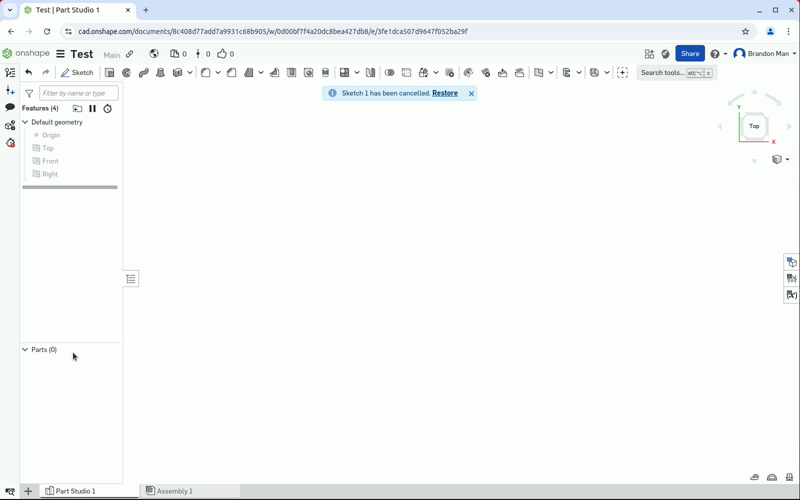
key(up)
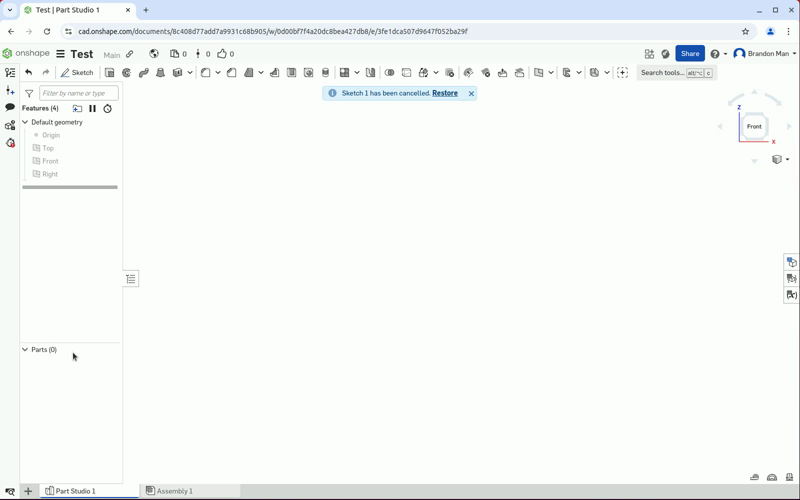
key_up(shift)
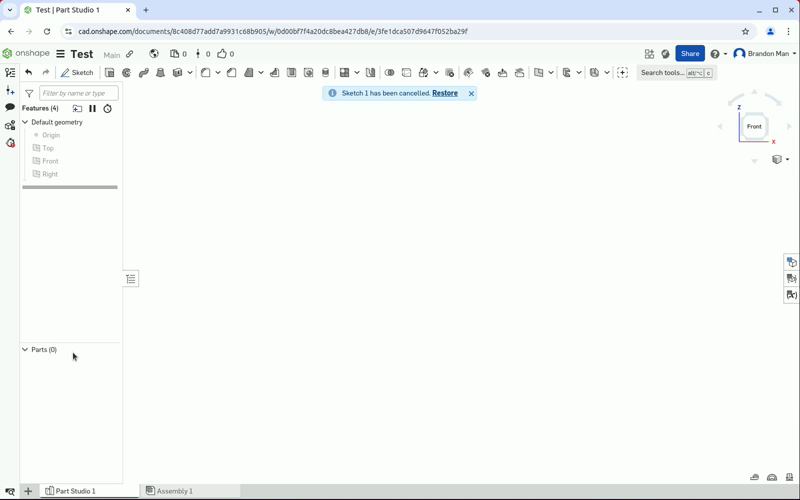
mouse_move(73, 352)
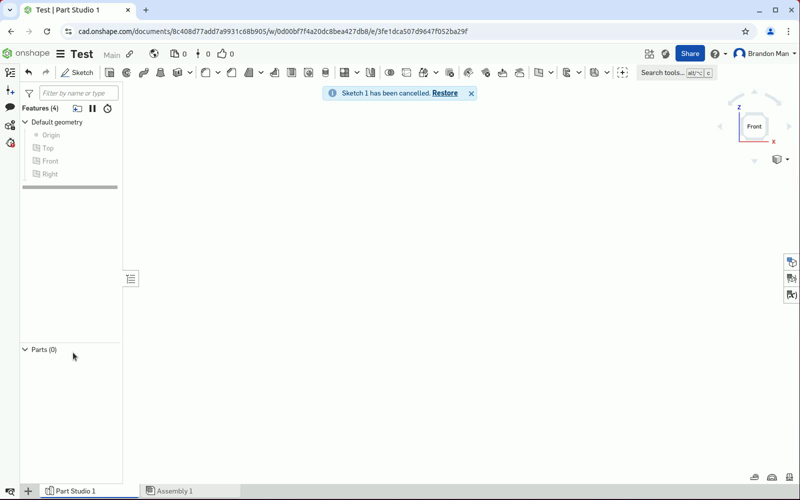
key(shift+y)
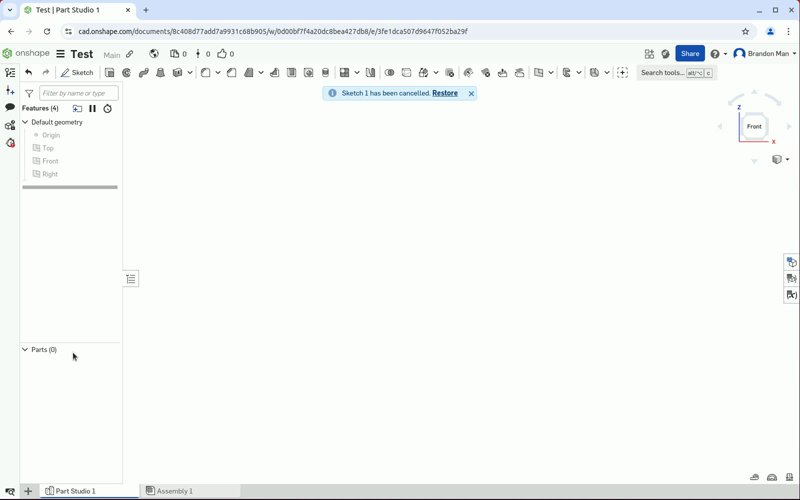
key(shift+s)
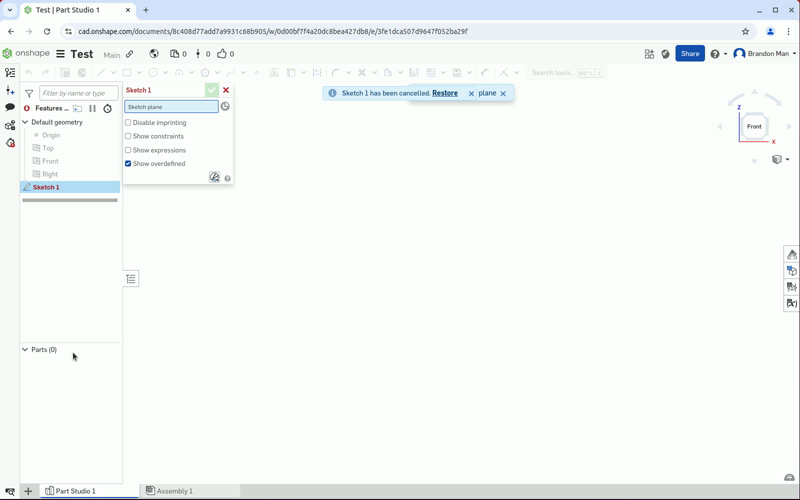
mouse_move(73, 163)
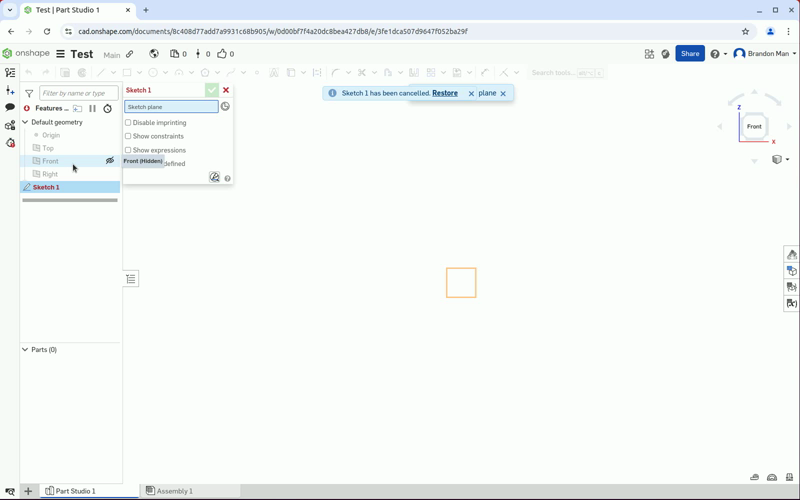
click(73, 163)
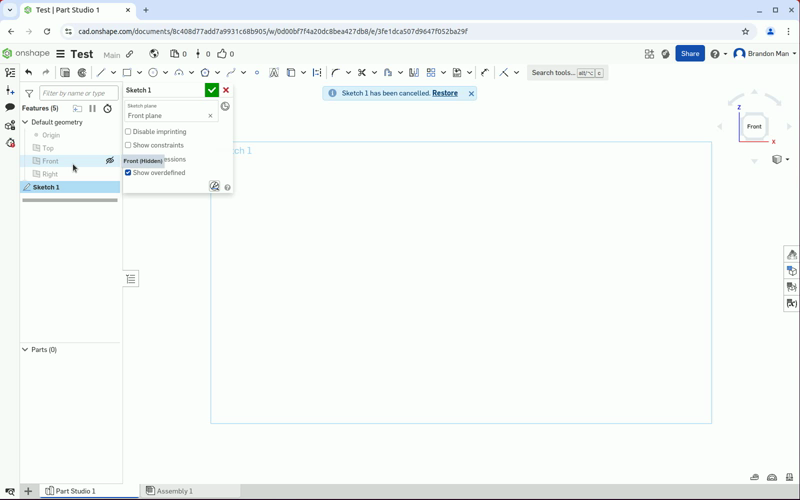
mouse_move(73, 352)
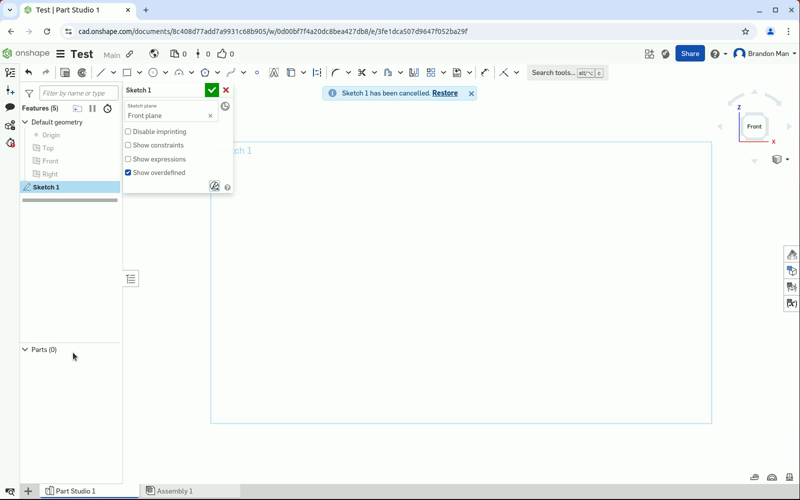
key(y)
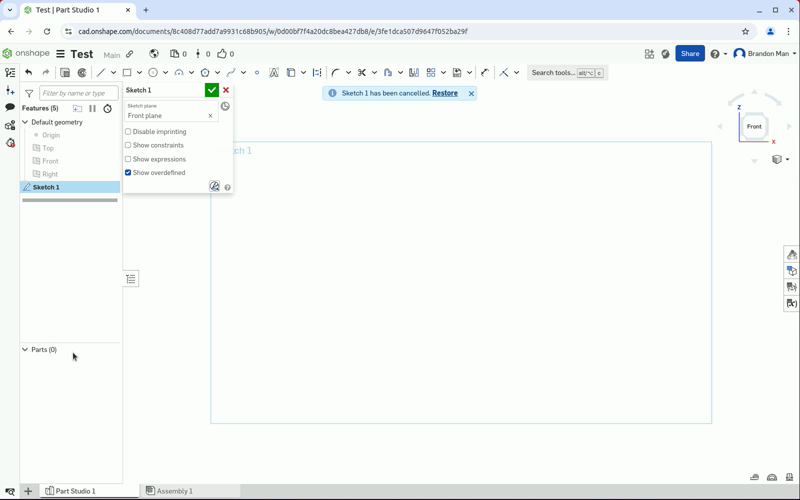
key(l)
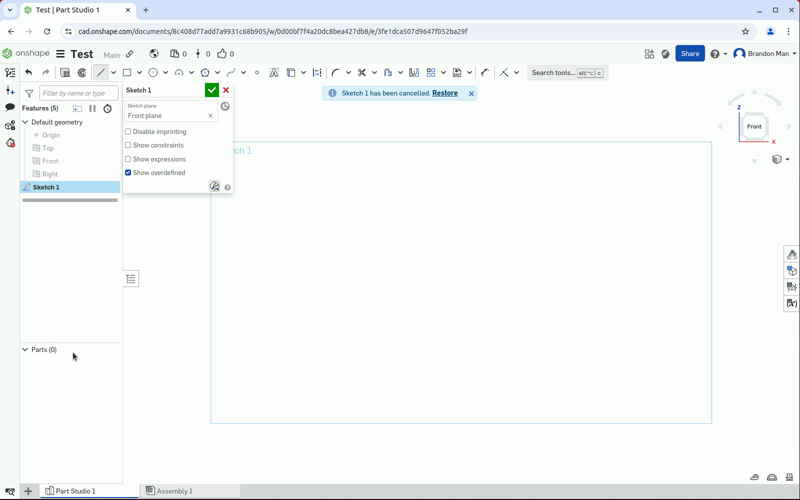
key_down(shift)
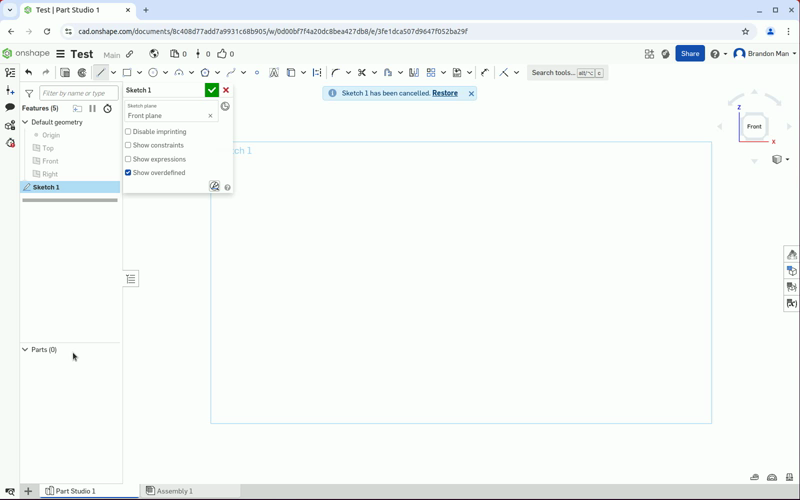
mouse_move(412, 347)
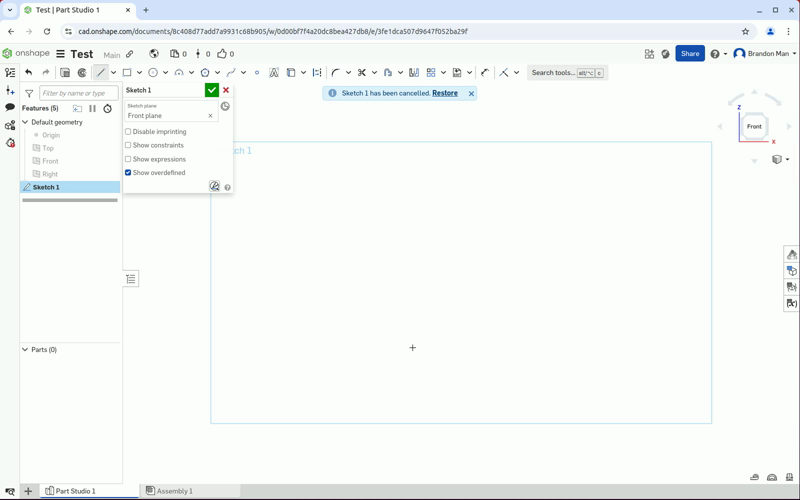
click(412, 347)
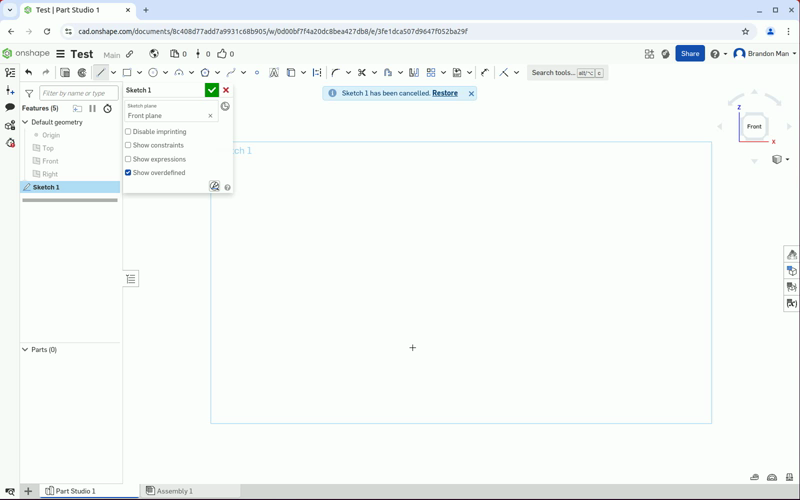
key_up(shift)
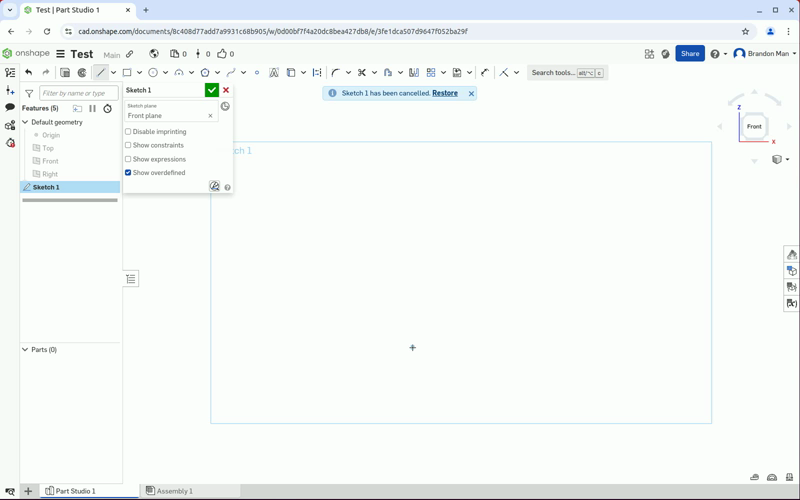
key_down(shift)
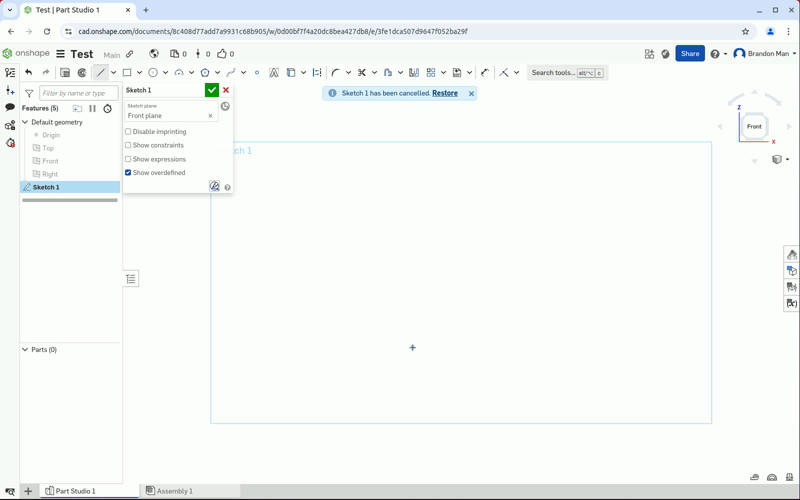
mouse_move(509, 347)
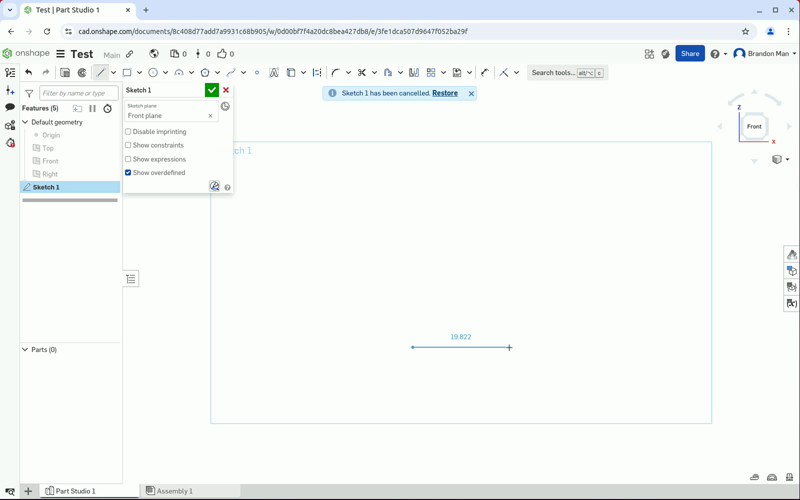
click(509, 347)
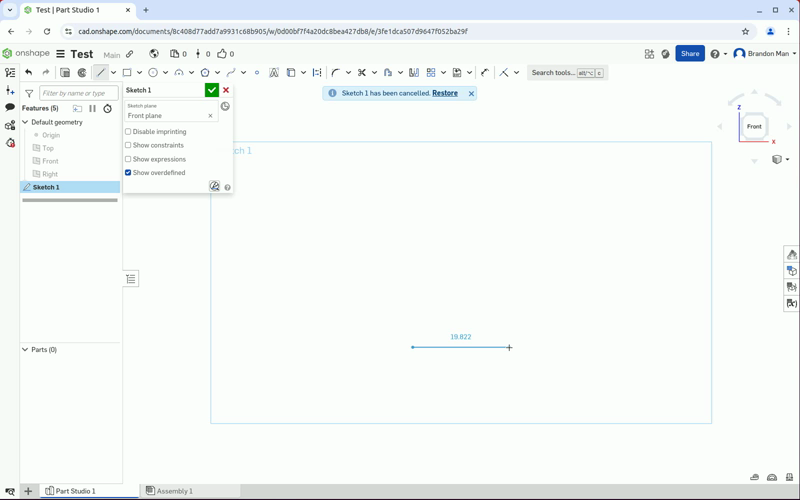
key_up(shift)
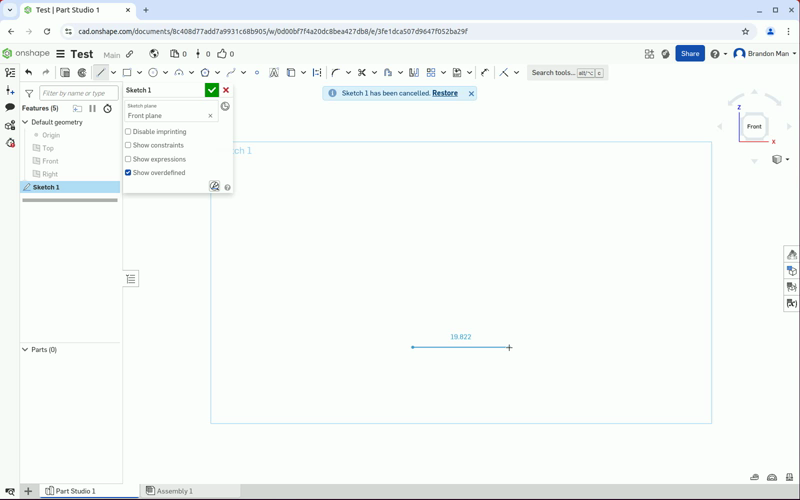
key_down(shift)
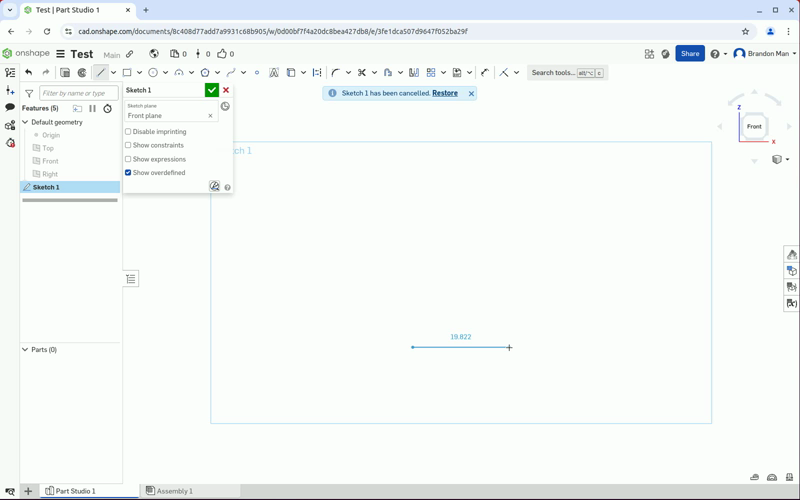
mouse_move(509, 218)
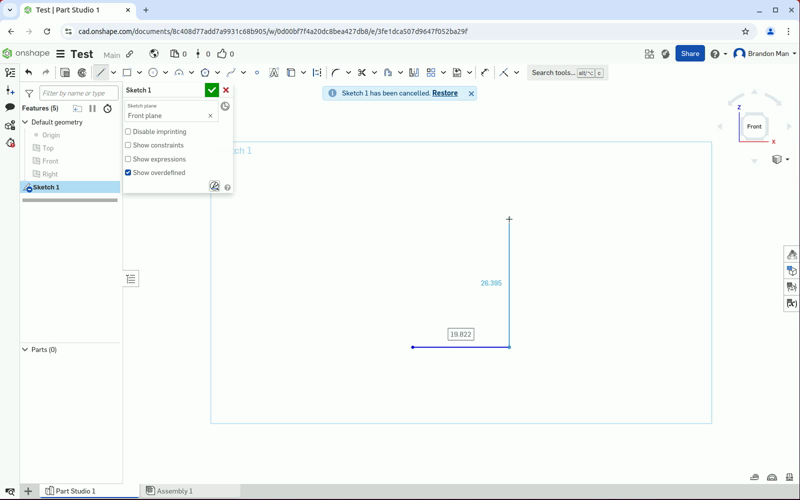
click(509, 218)
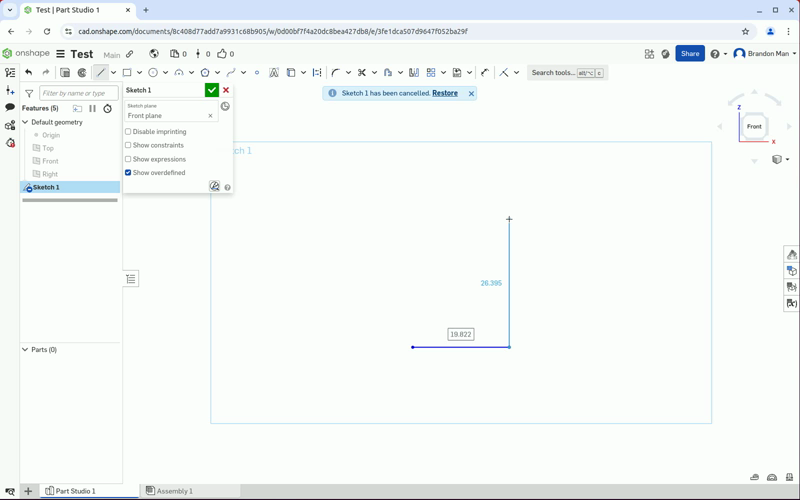
key_up(shift)
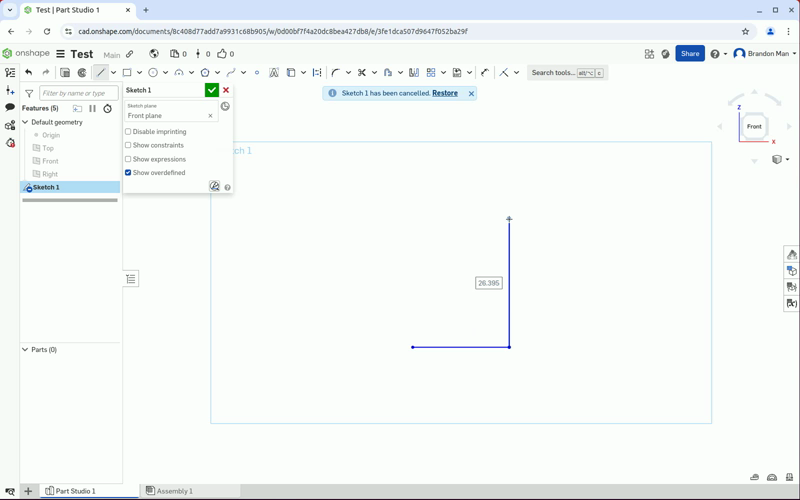
key_down(shift)
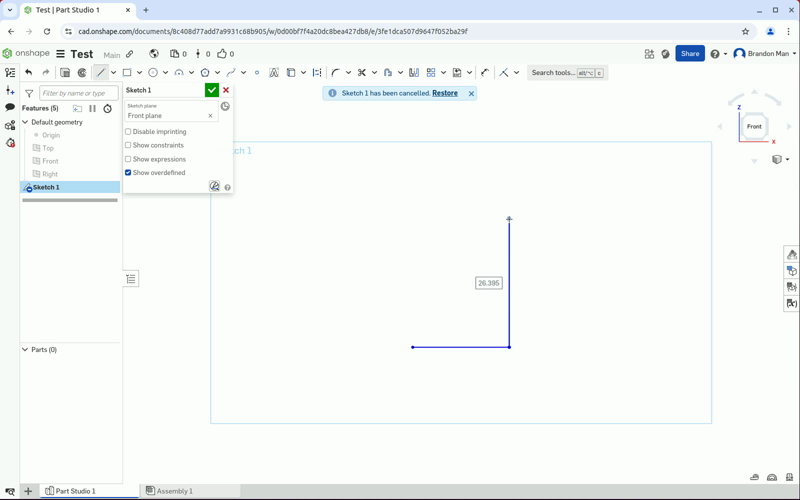
mouse_move(539, 218)
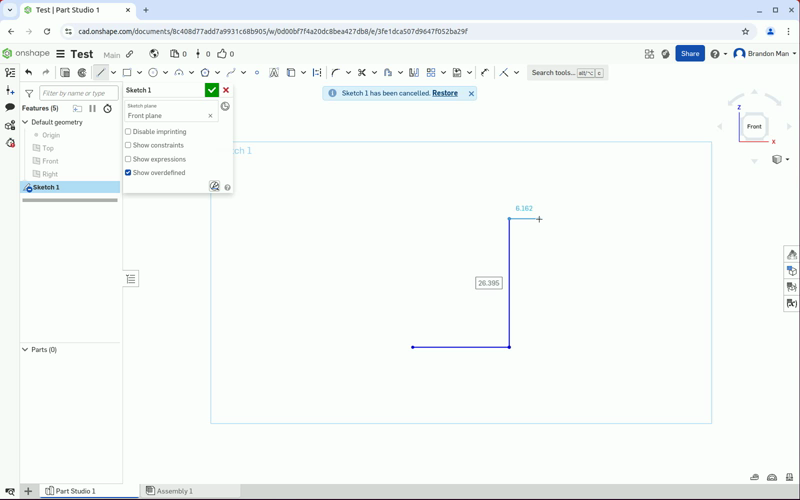
mouse_move(461, 218)
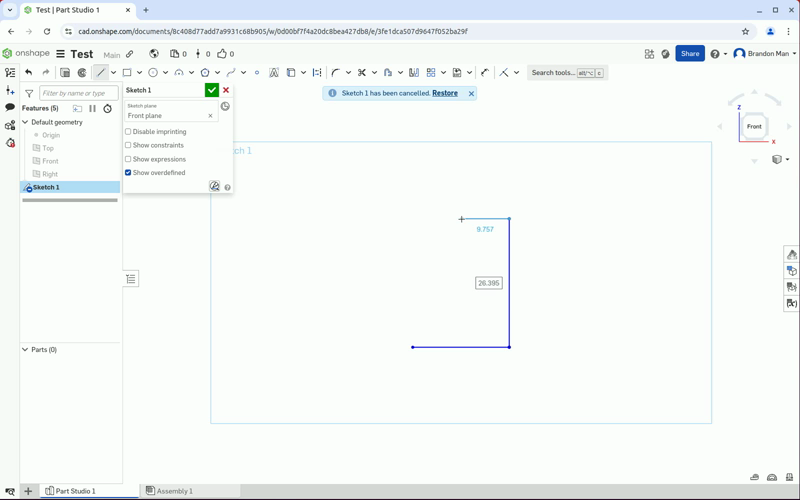
click(461, 218)
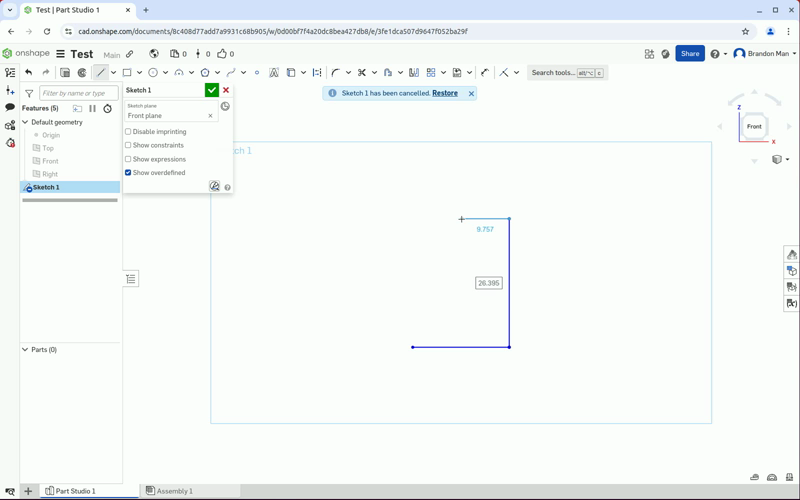
key_up(shift)
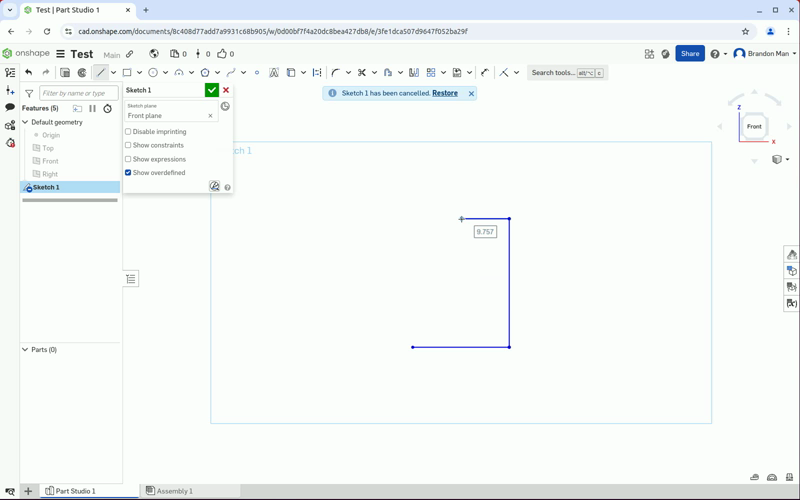
key_down(shift)
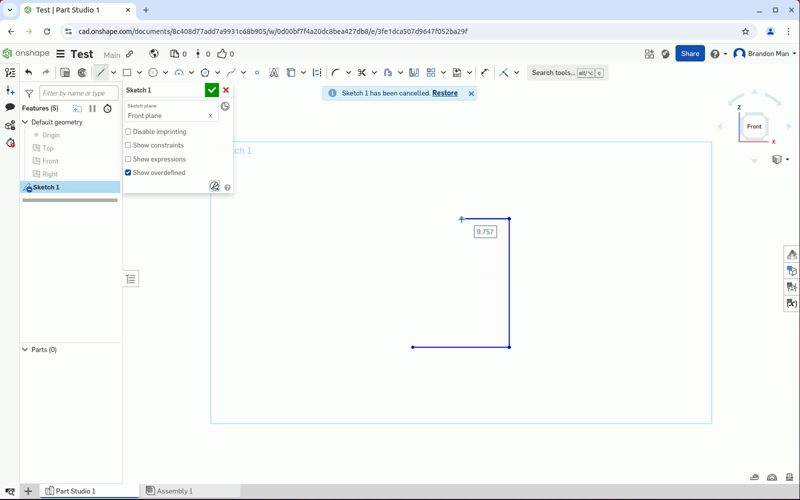
mouse_move(491, 218)
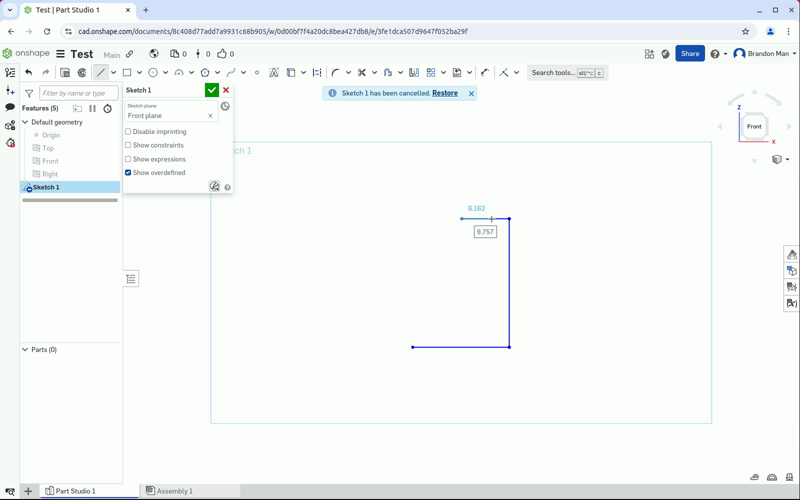
mouse_move(412, 218)
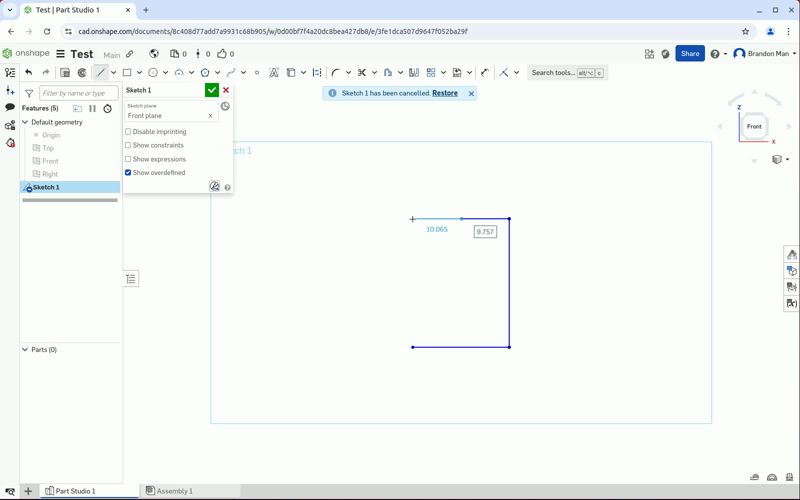
click(412, 218)
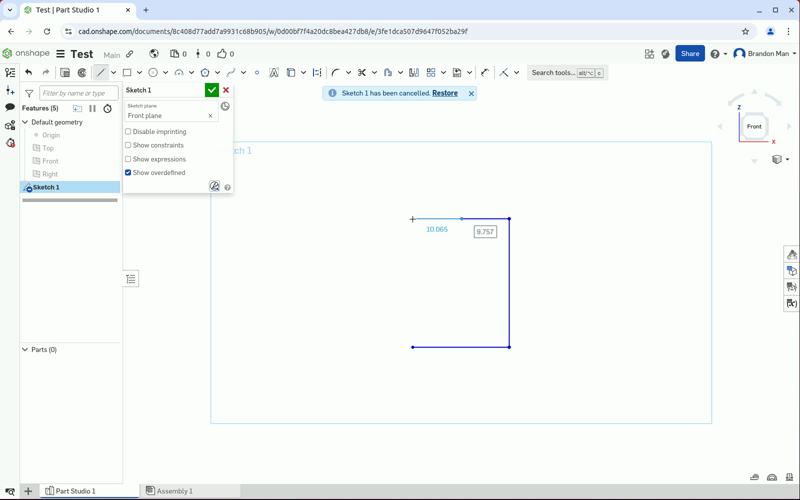
key_up(shift)
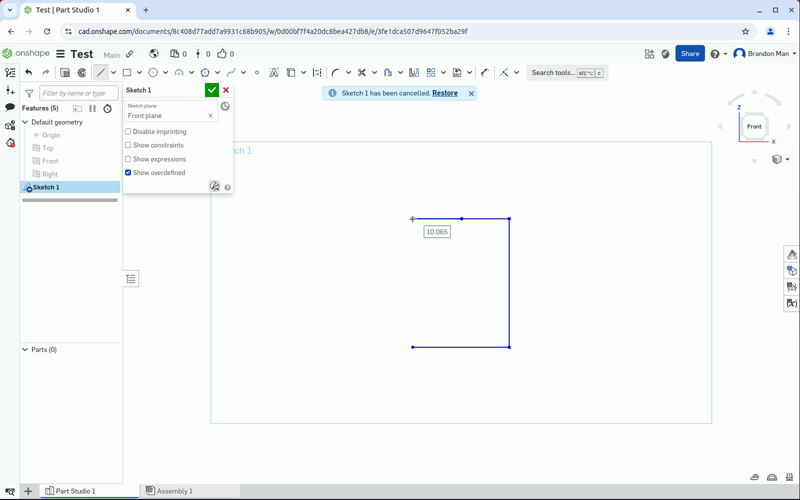
key_down(shift)
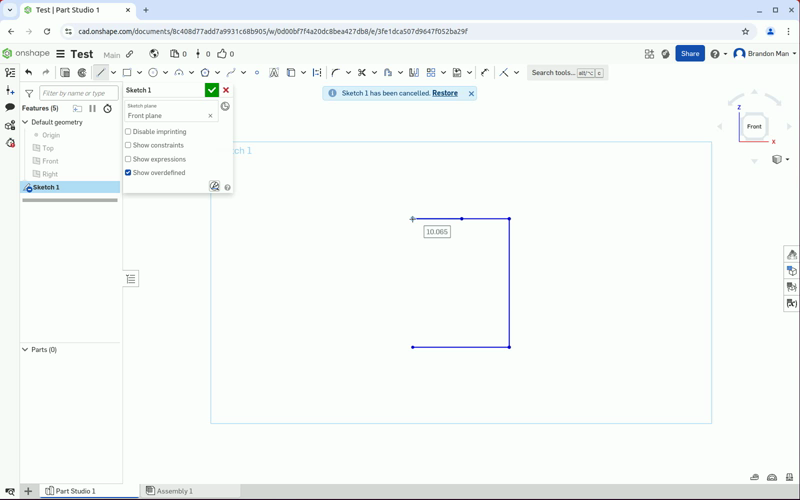
mouse_move(412, 347)
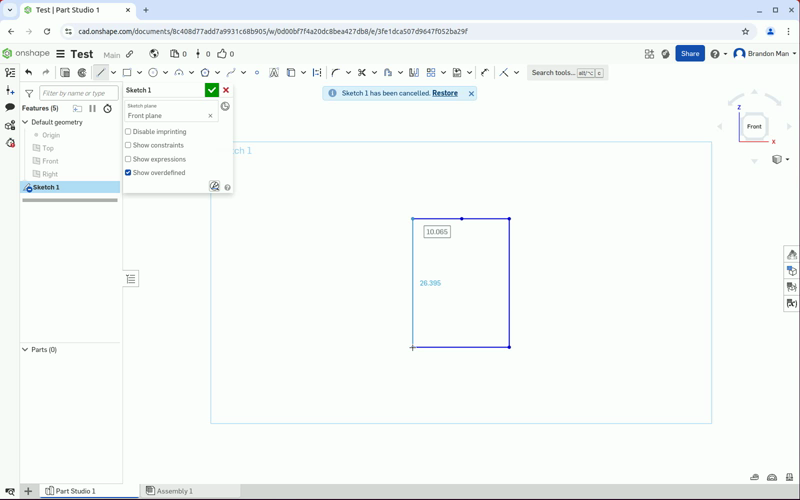
key_up(shift)
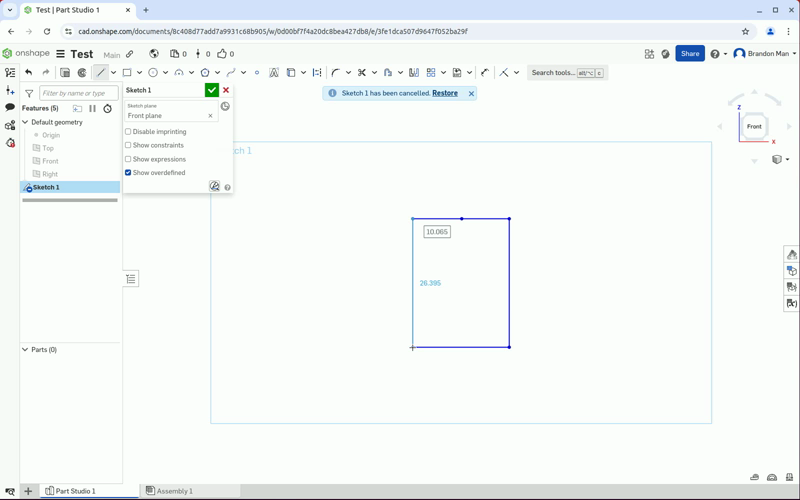
click(412, 347)
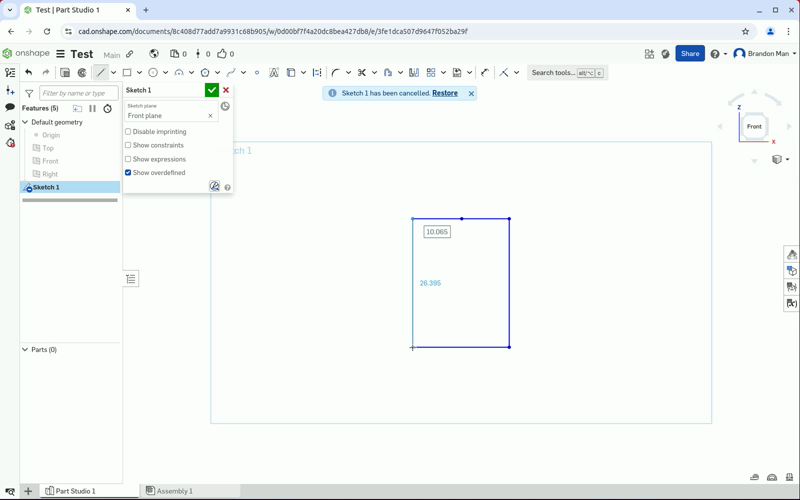
key(esc)
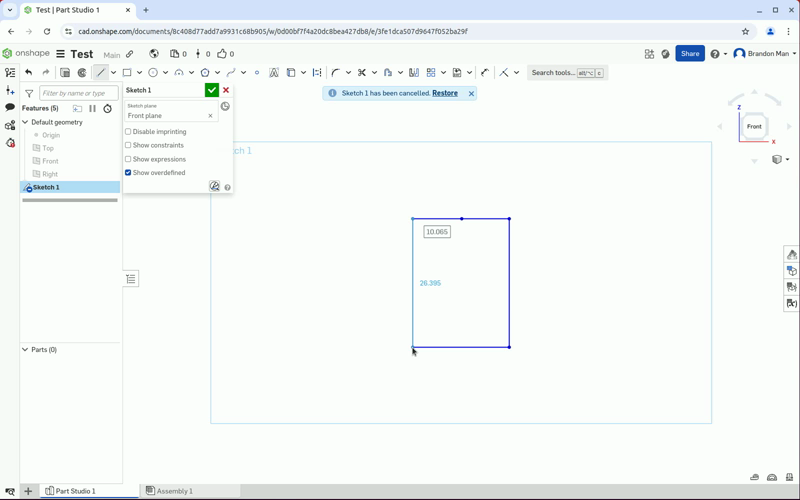
mouse_move(449, 289)
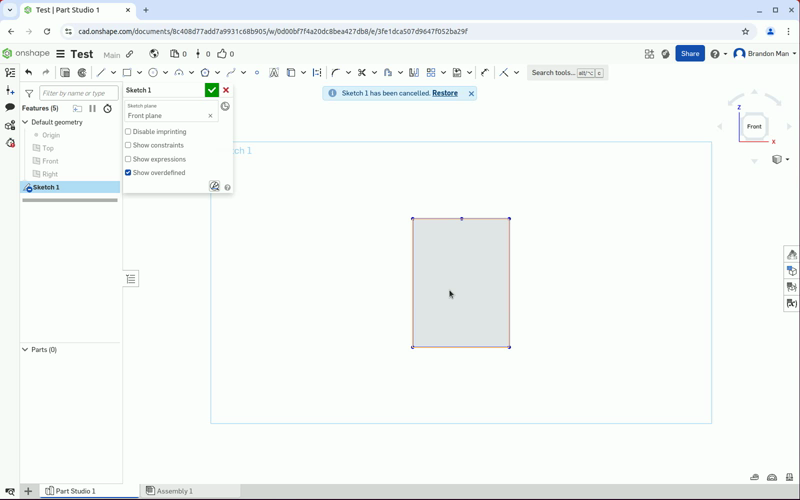
click(449, 289)
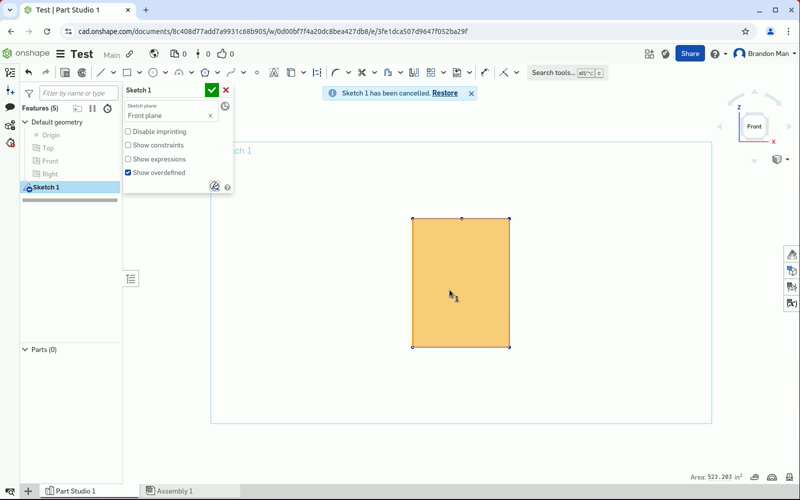
mouse_move(73, 352)
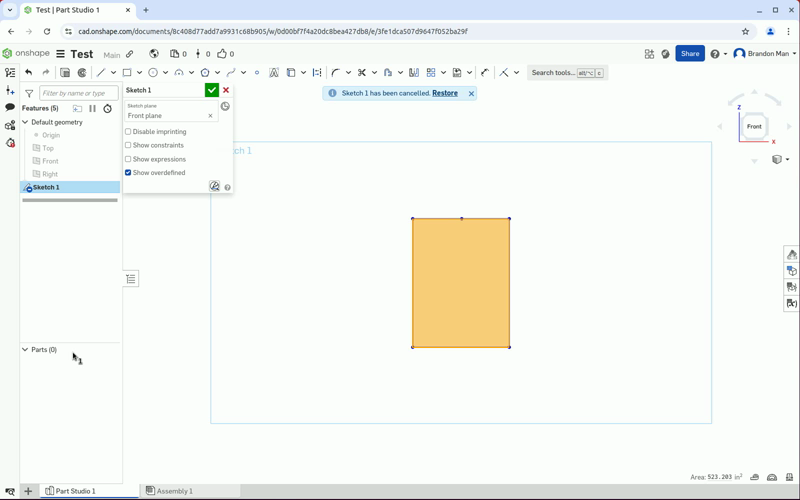
key(shift+y)
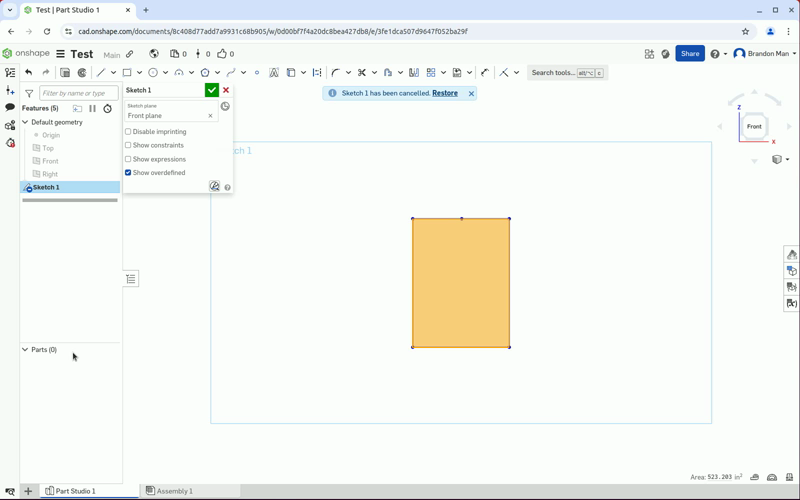
key(shift+e)
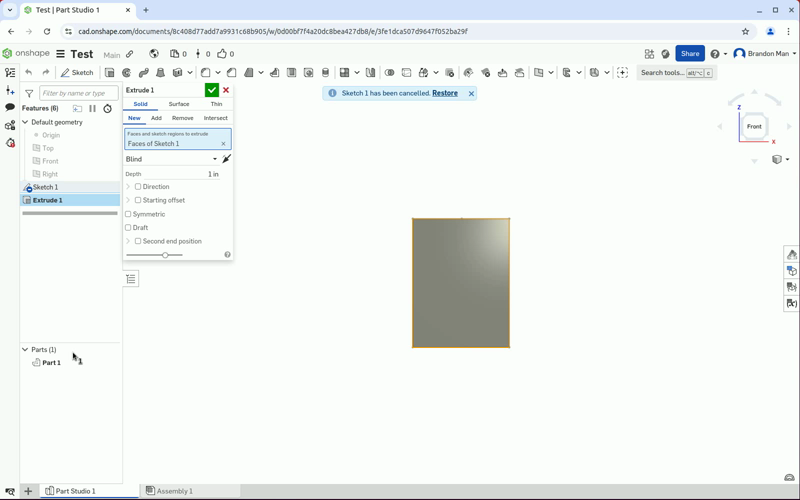
mouse_move(143, 106)
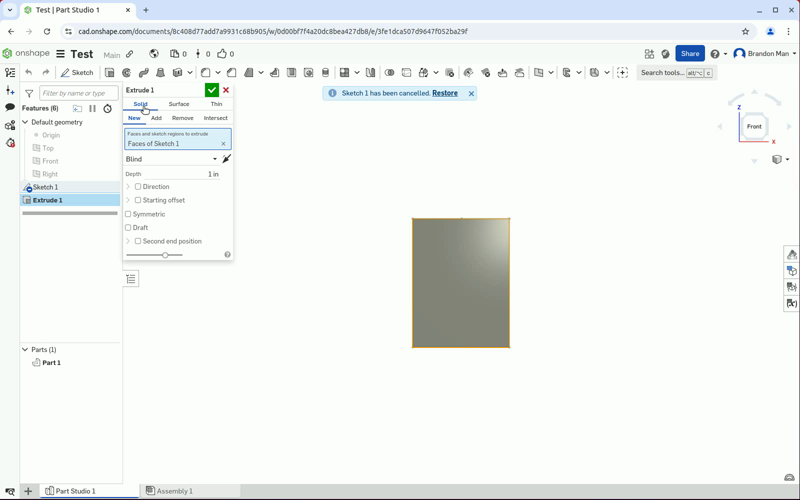
click(143, 106)
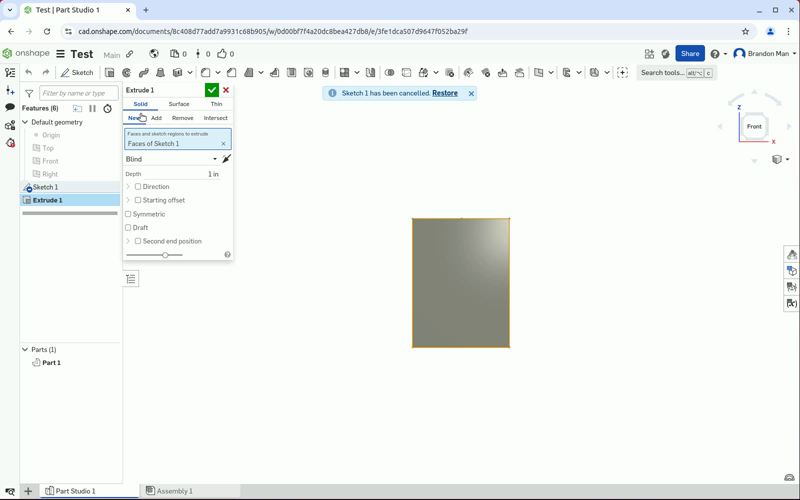
mouse_move(137, 120)
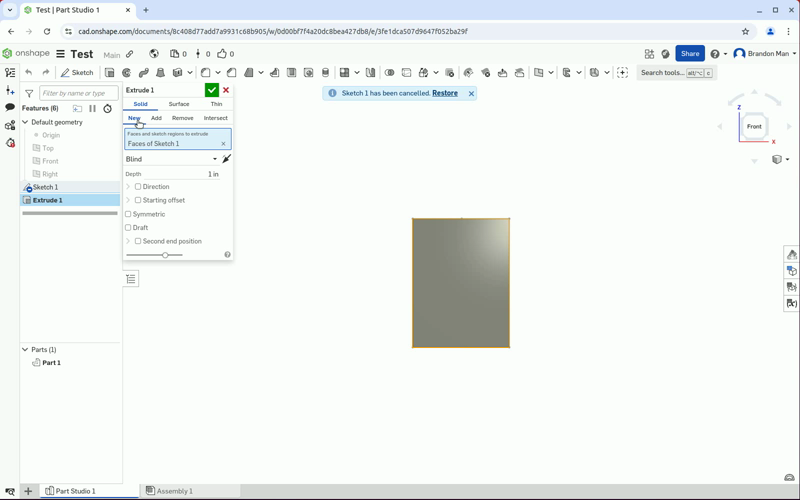
click(137, 120)
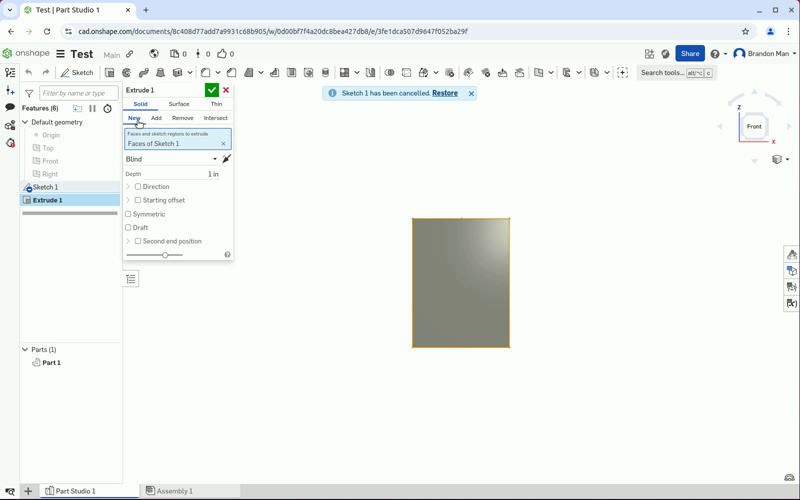
key(tab, 4)
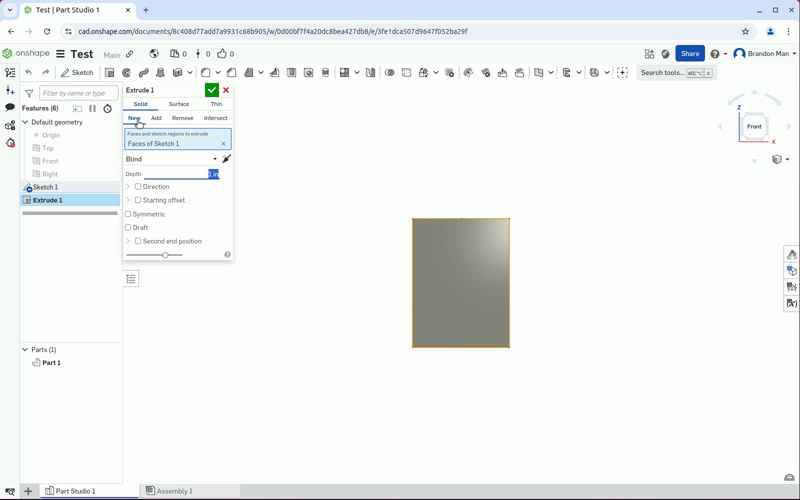
text(1.204)
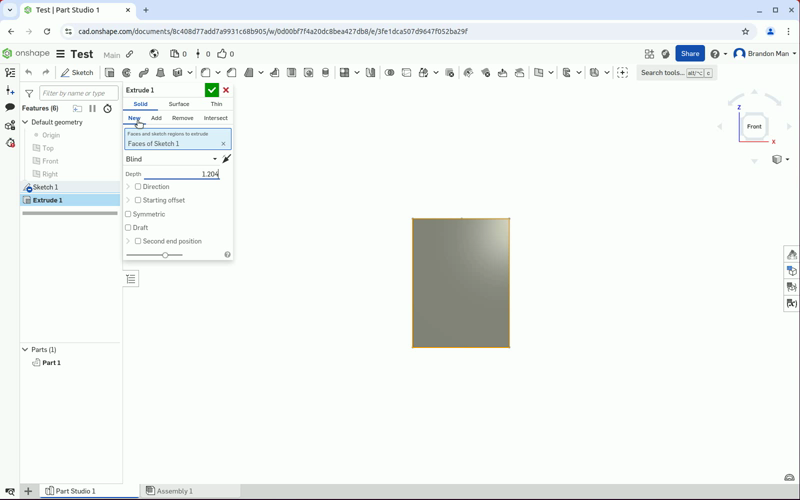
key(enter)
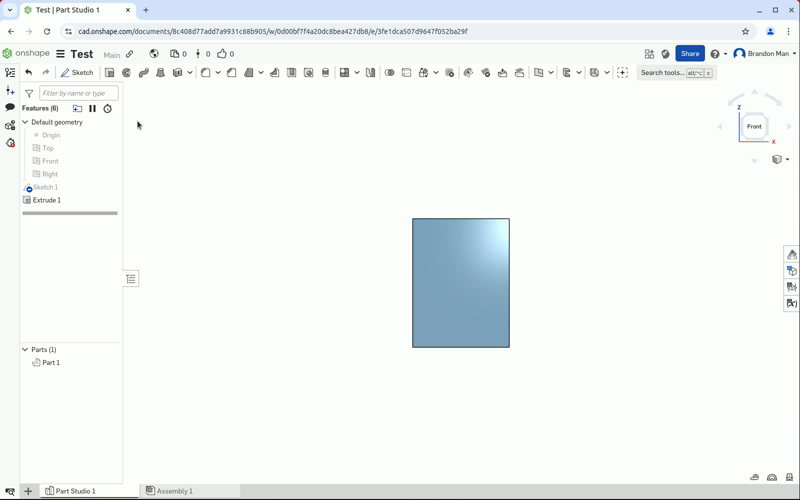
key(shift+h)
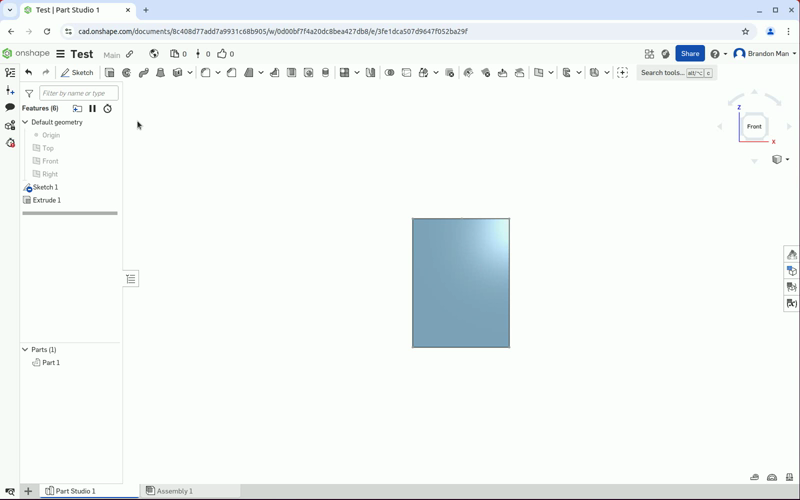
key(shift+h)
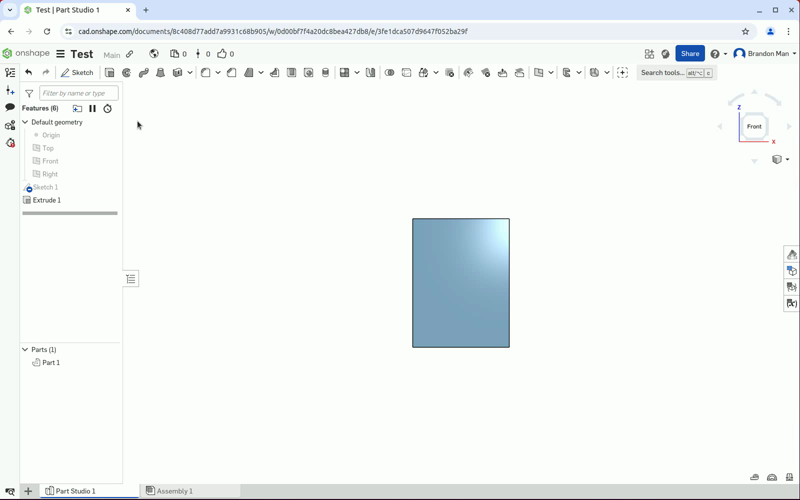
mouse_move(73, 189)
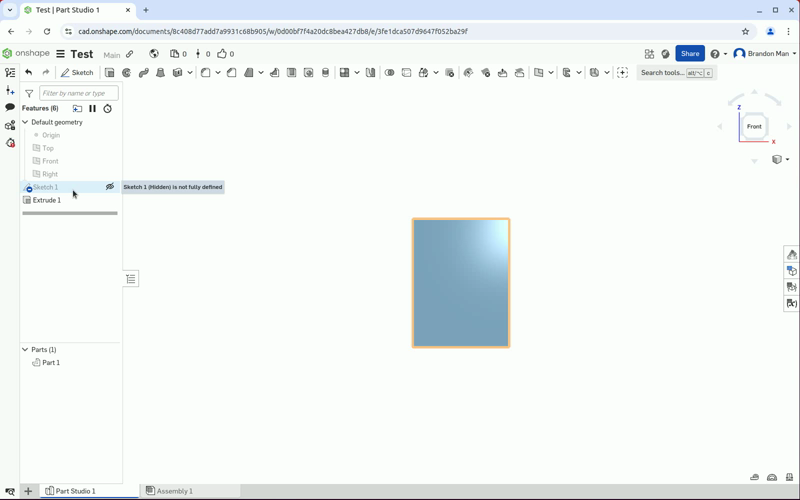
click(73, 189)
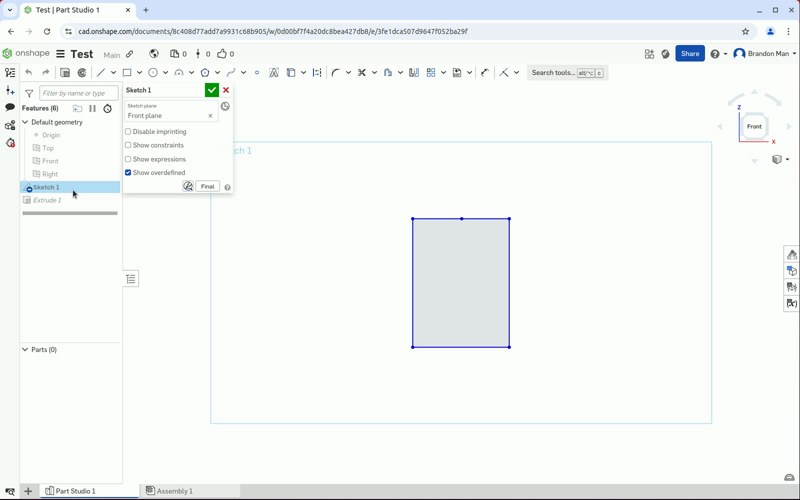
mouse_move(229, 92)
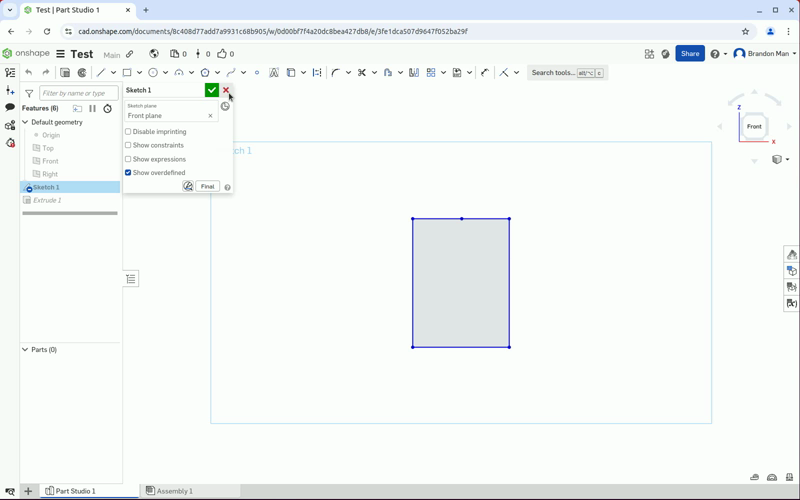
click(229, 92)
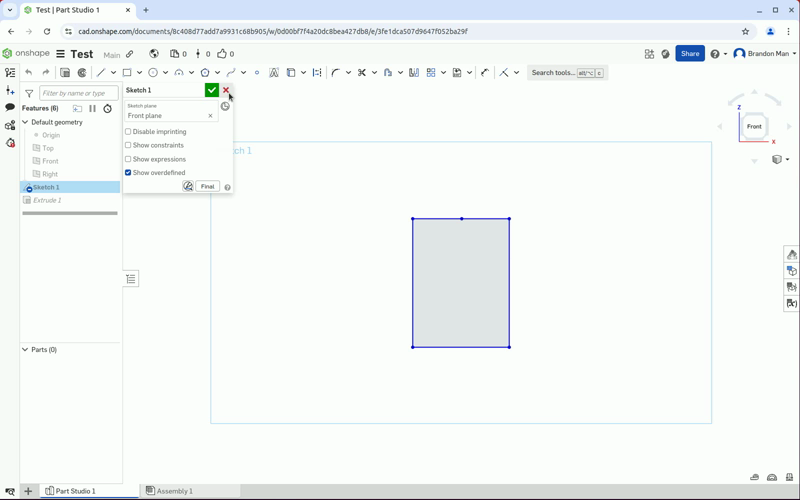
key(shift+s)
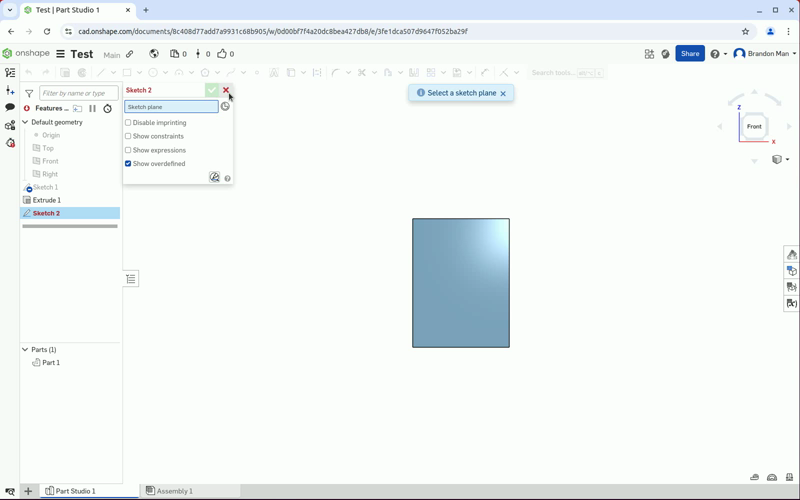
mouse_move(73, 163)
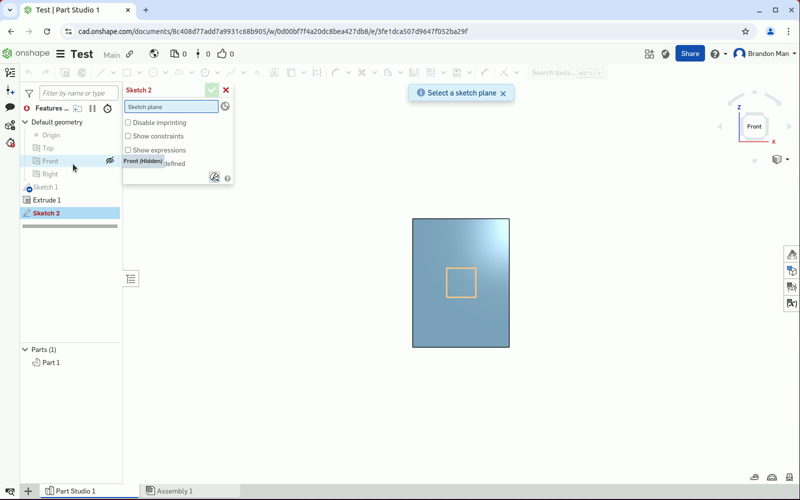
click(73, 163)
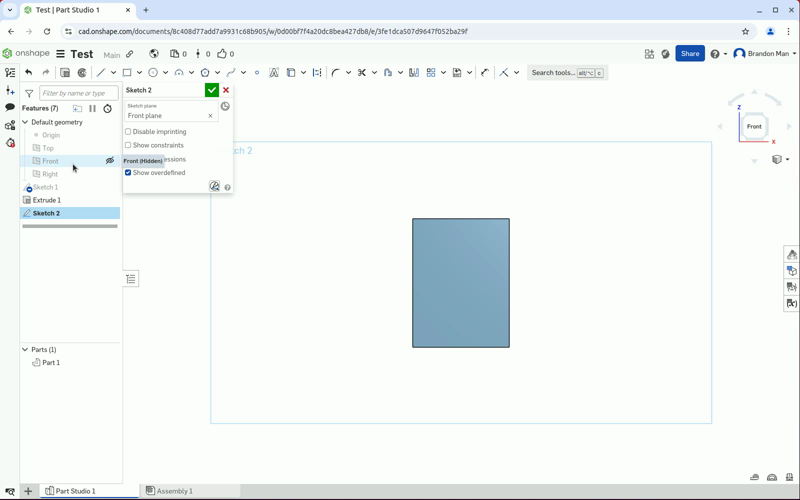
mouse_move(73, 352)
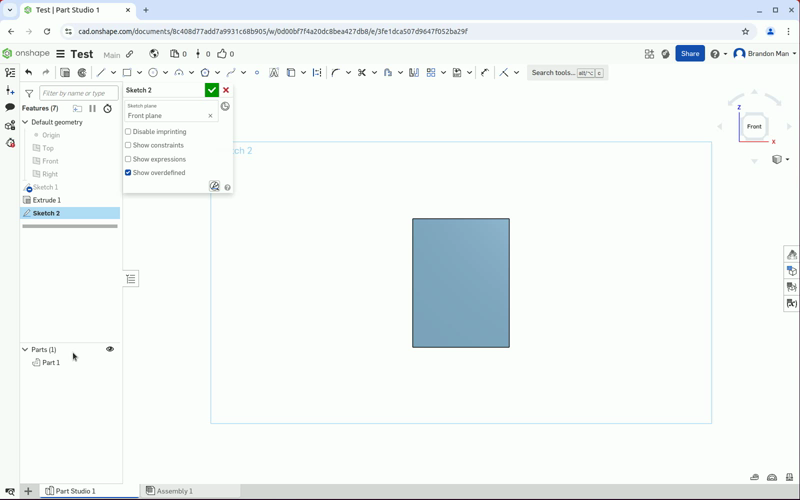
key(y)
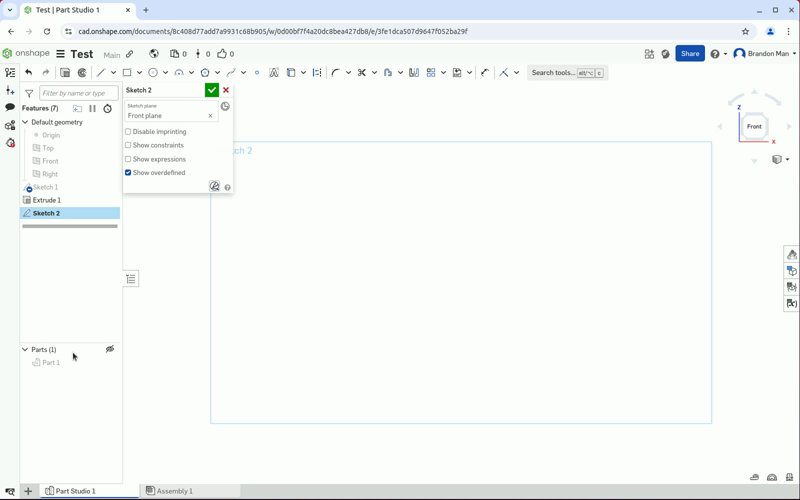
key(l)
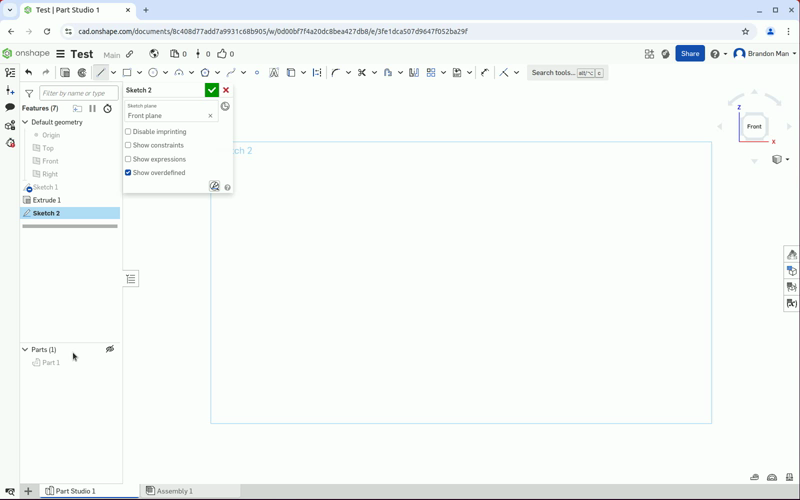
key_down(shift)
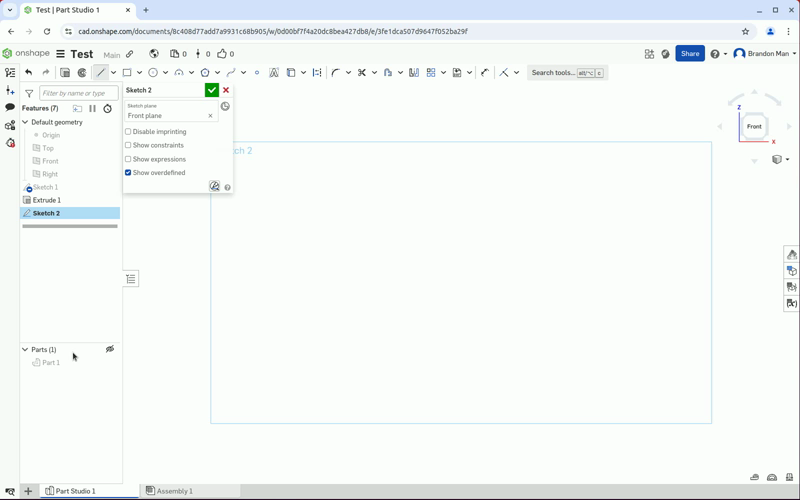
mouse_move(460, 218)
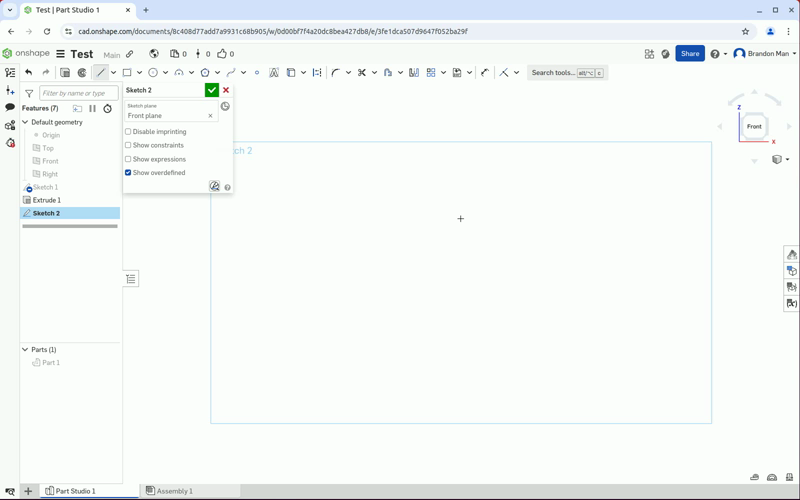
click(460, 218)
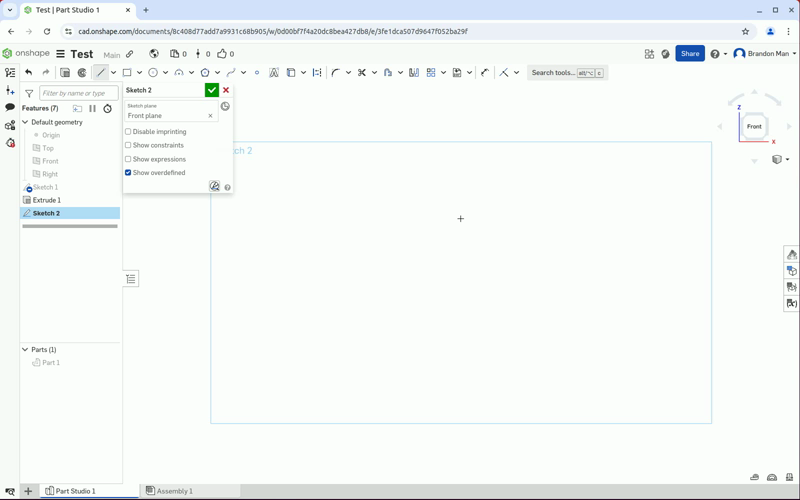
key_up(shift)
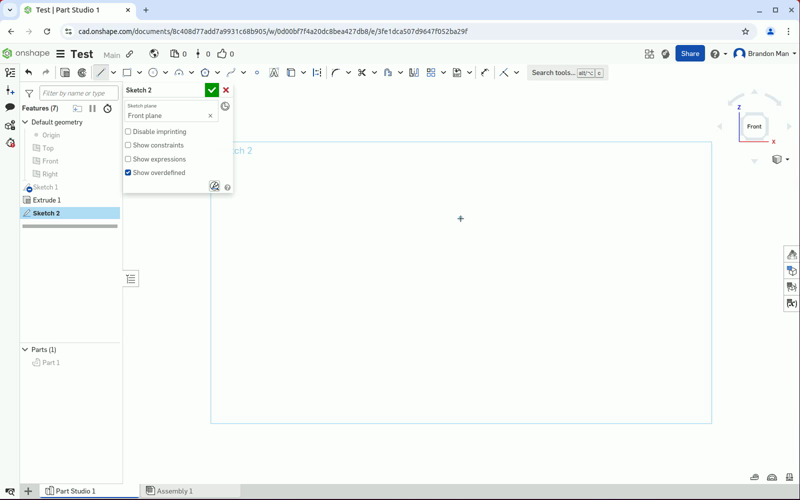
key_down(shift)
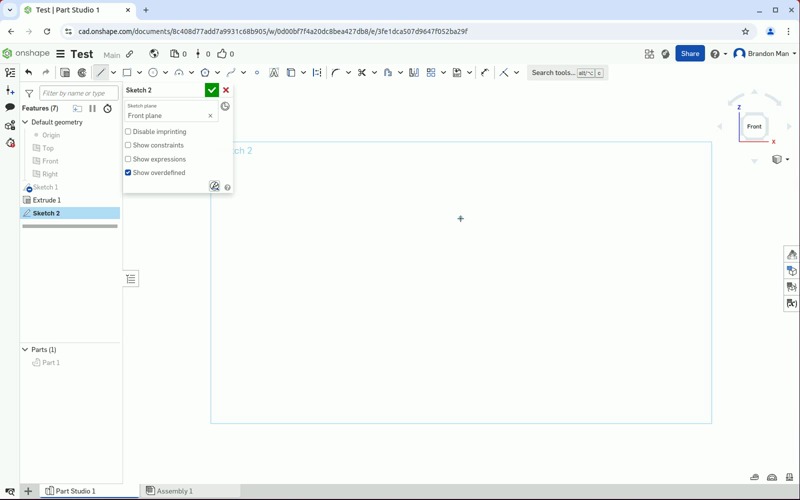
mouse_move(490, 218)
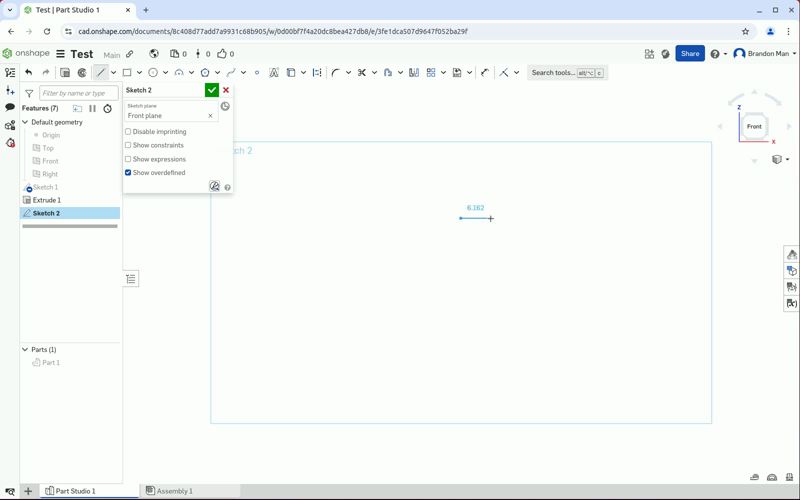
mouse_move(509, 218)
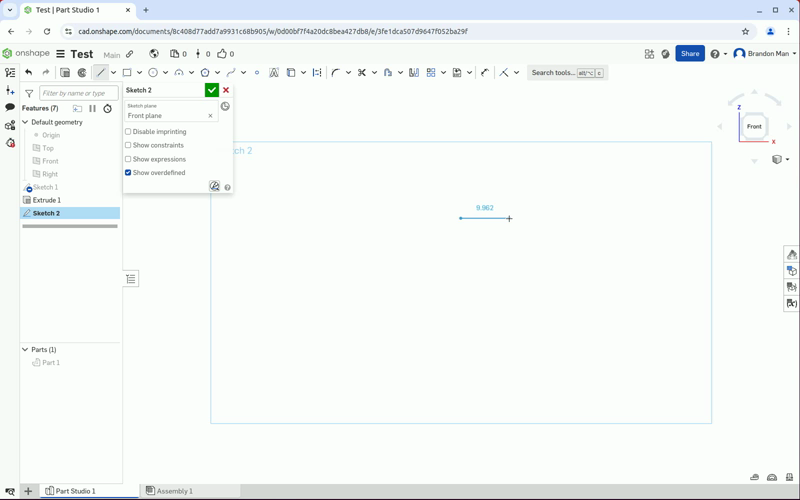
click(509, 218)
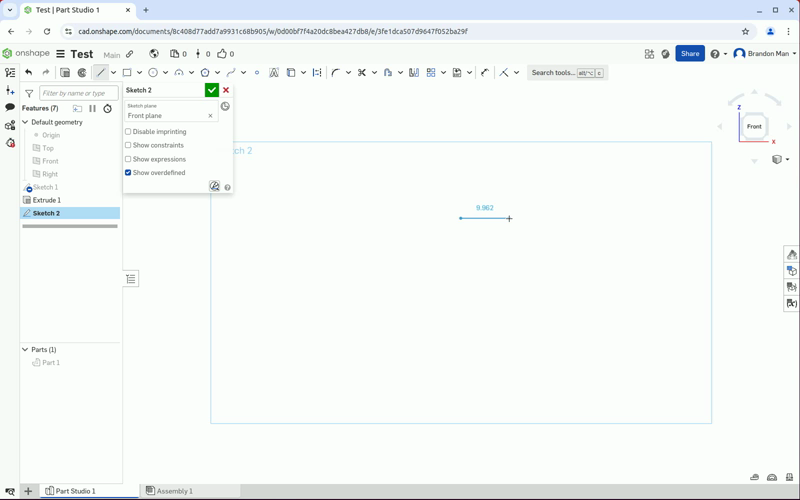
key_up(shift)
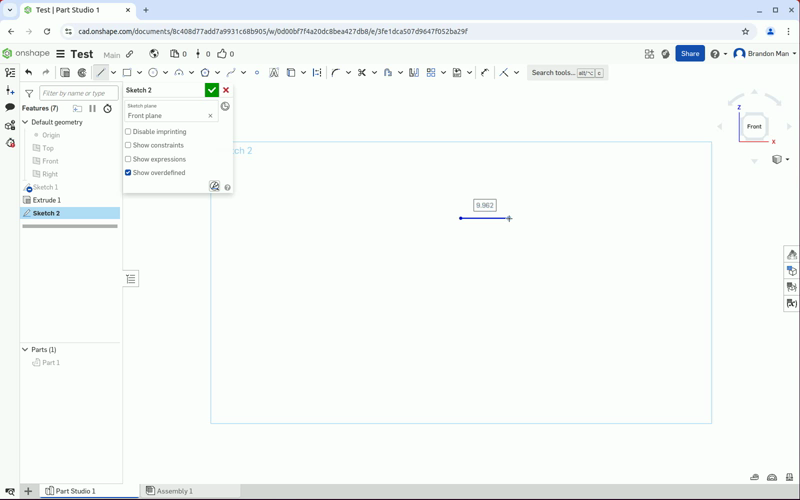
key_down(shift)
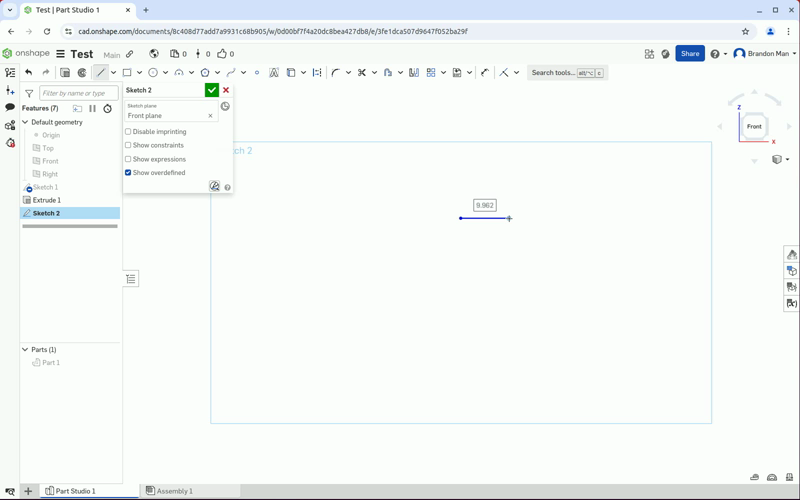
mouse_move(460, 169)
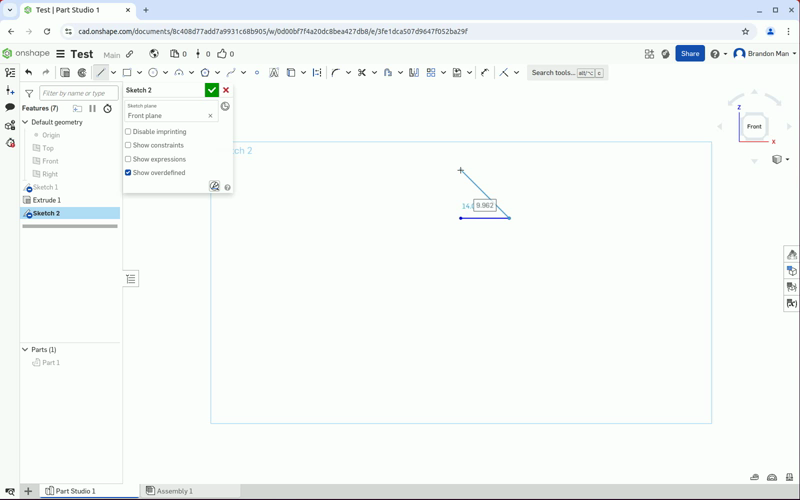
click(460, 169)
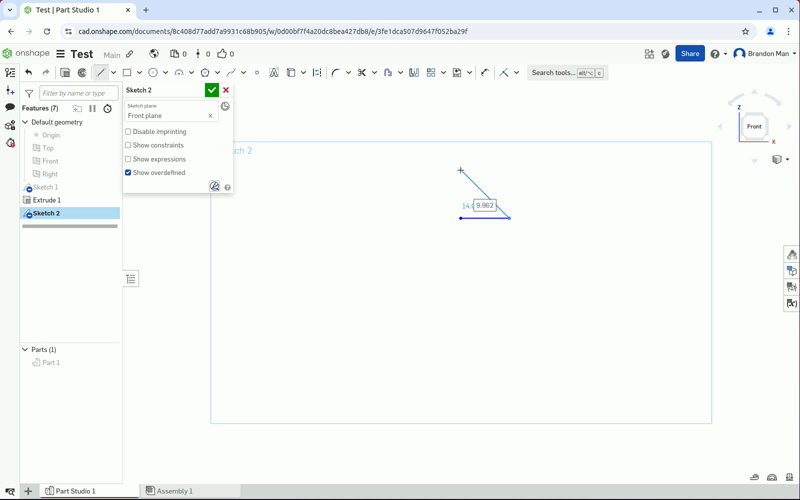
key_up(shift)
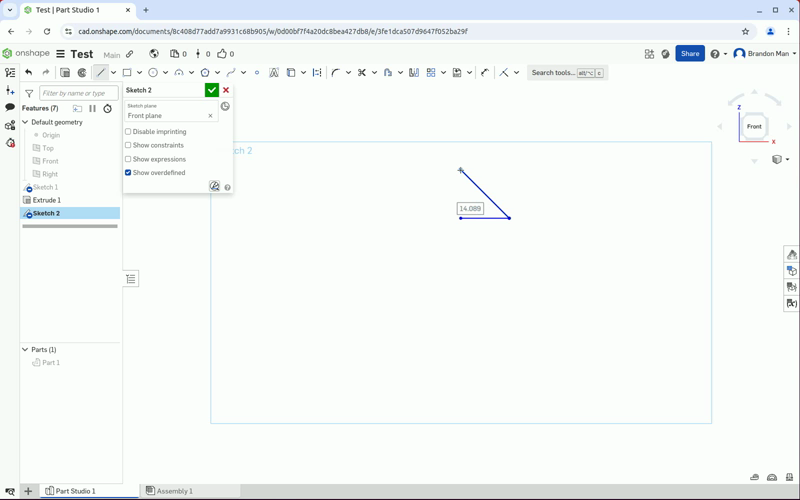
mouse_move(490, 169)
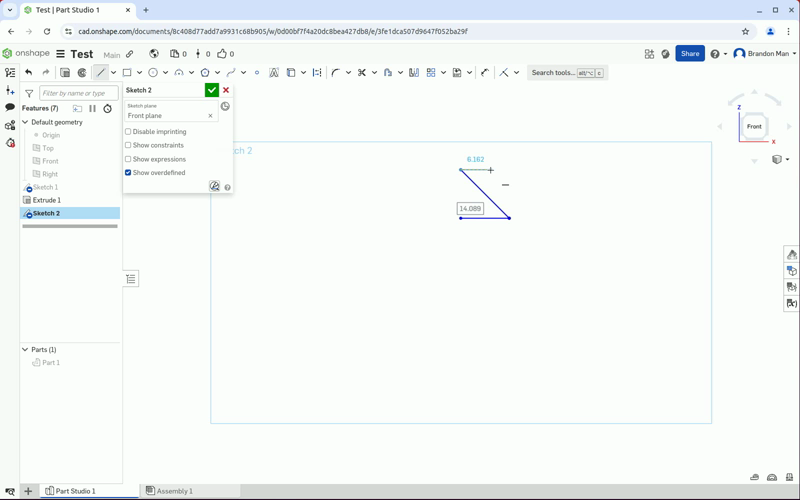
key_down(shift)
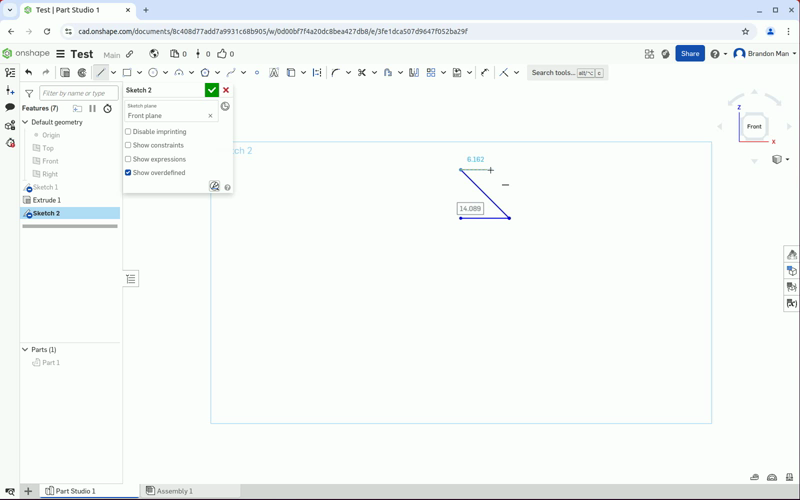
mouse_move(460, 218)
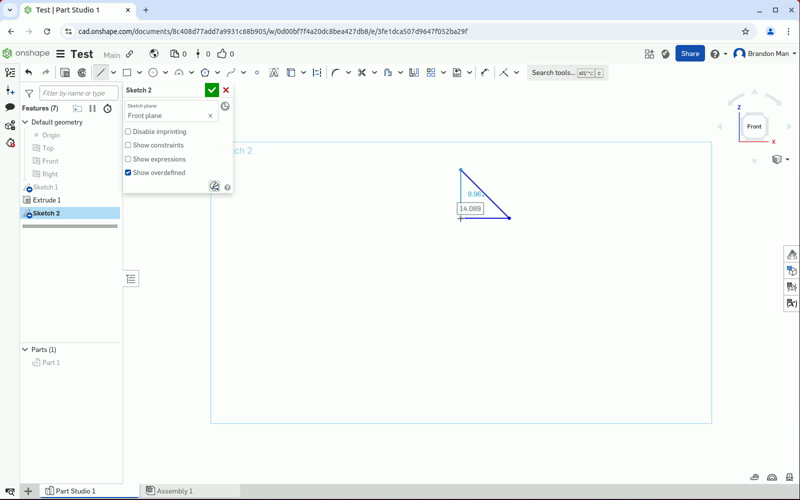
key_up(shift)
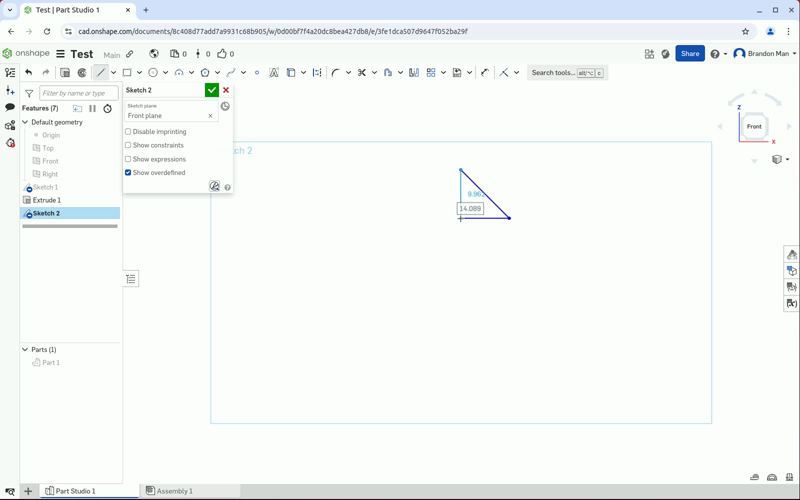
click(460, 218)
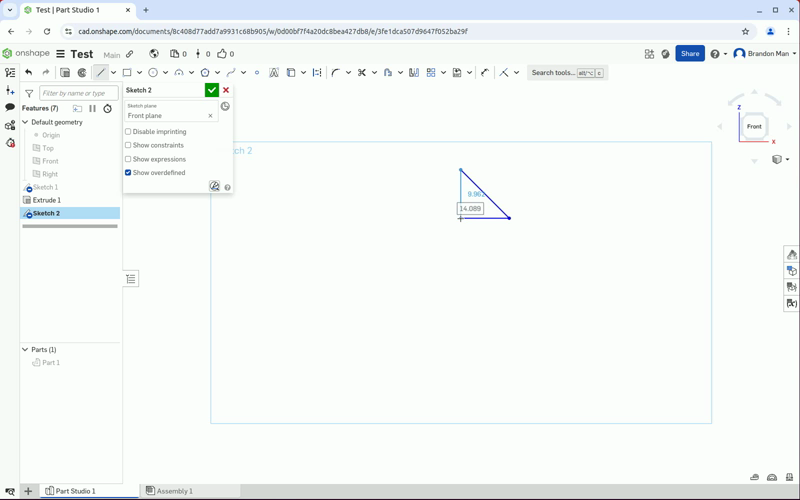
key(esc)
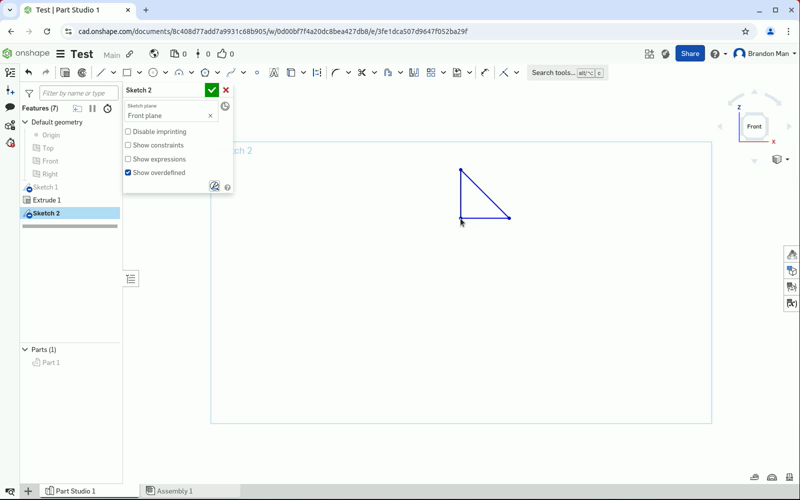
mouse_move(486, 206)
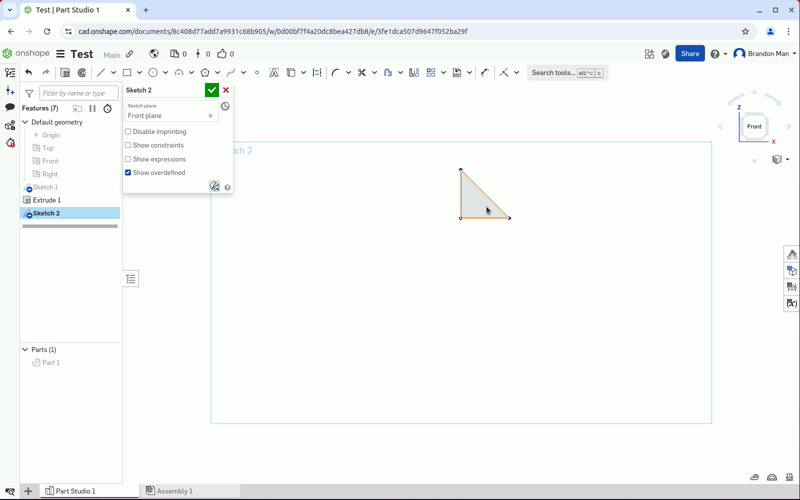
scroll(6)
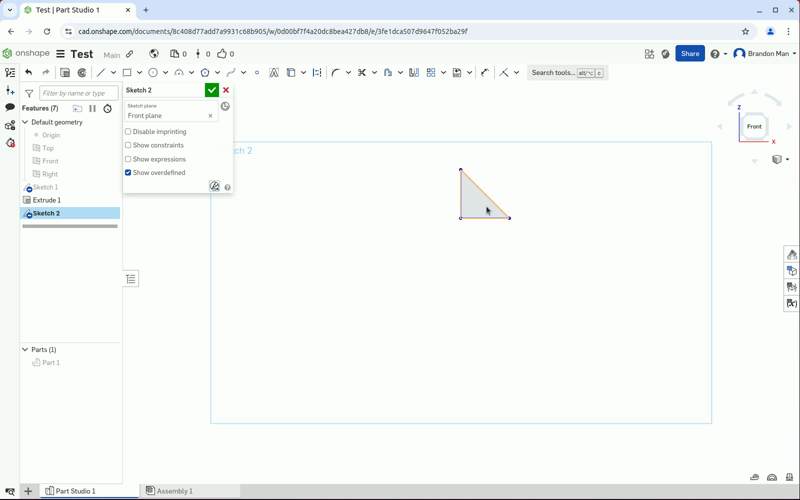
scroll(6)
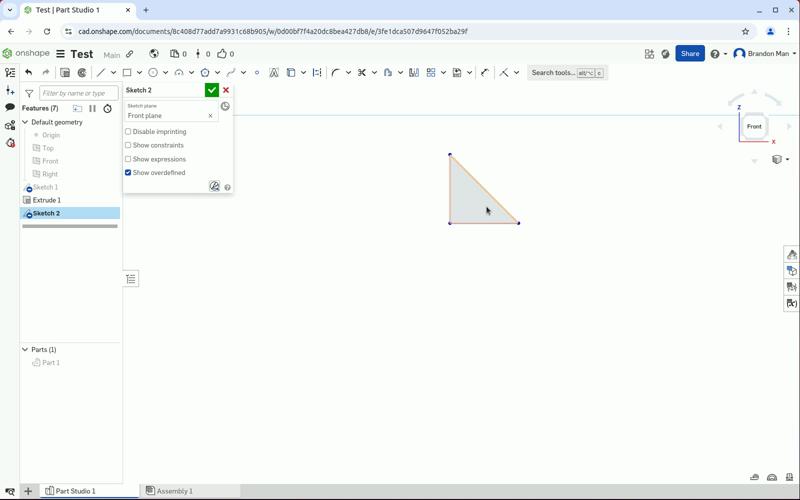
scroll(6)
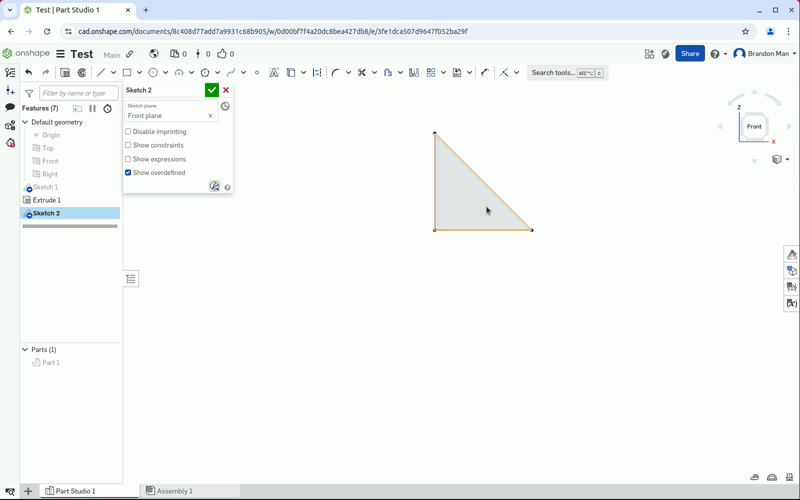
scroll(6)
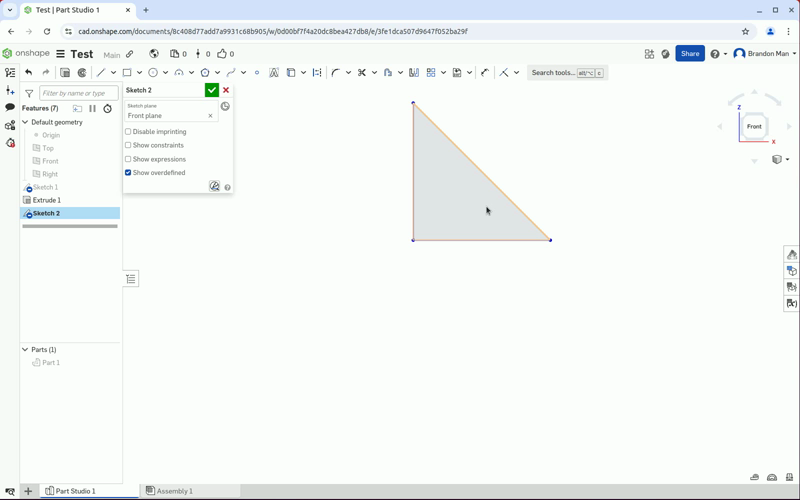
scroll(6)
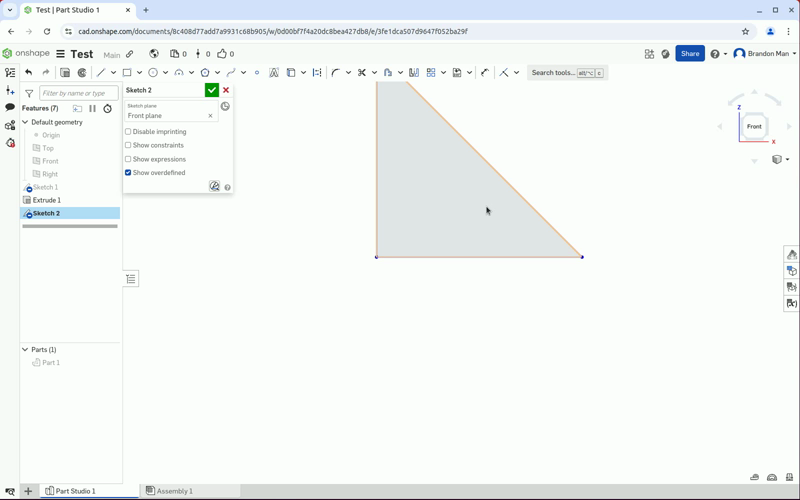
scroll(6)
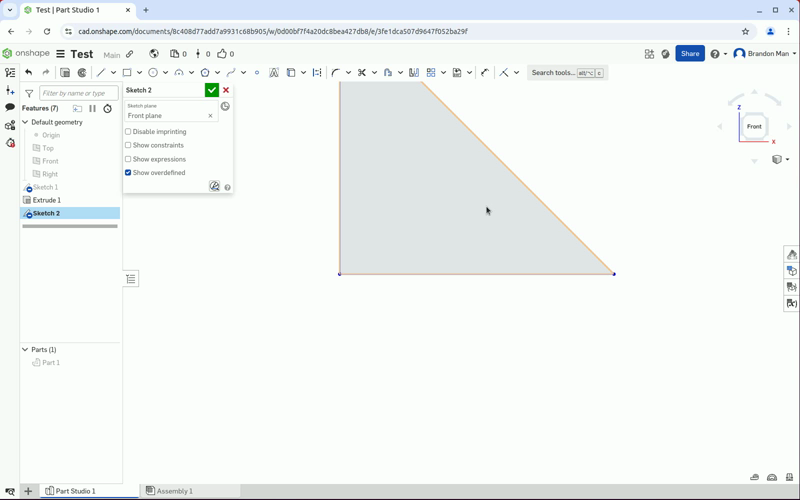
scroll(6)
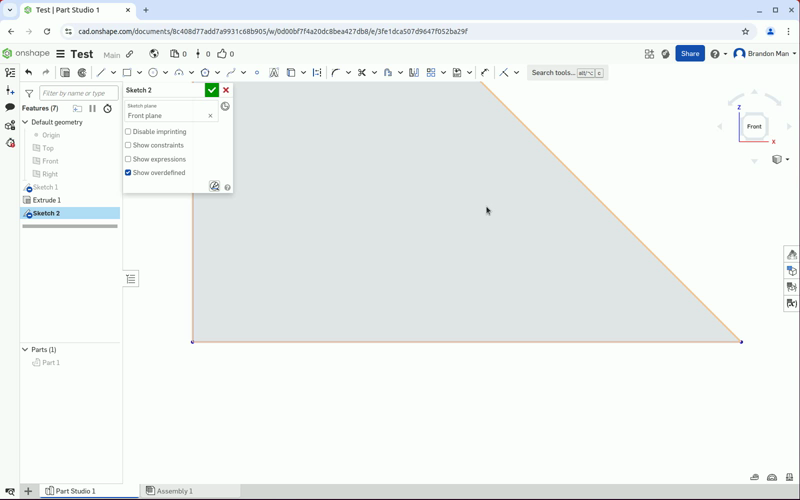
click(486, 206)
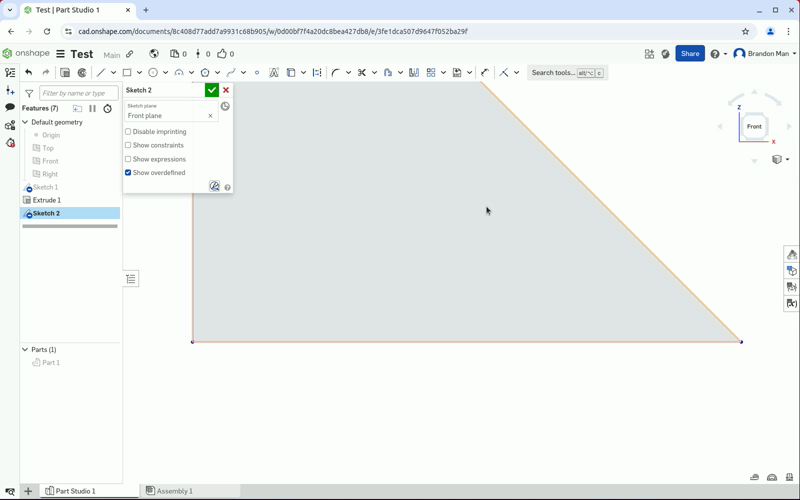
scroll(-6)
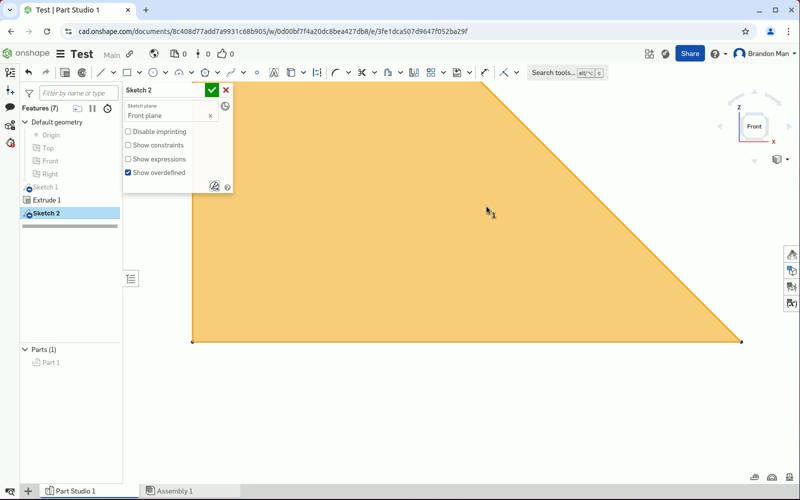
scroll(-6)
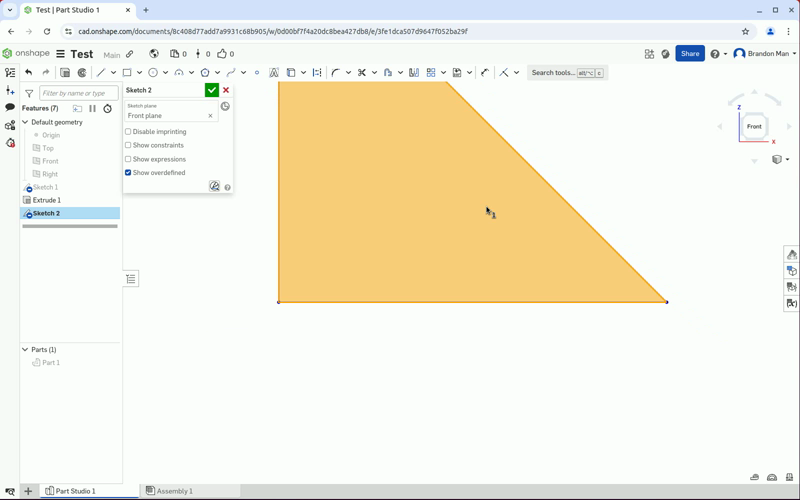
scroll(-6)
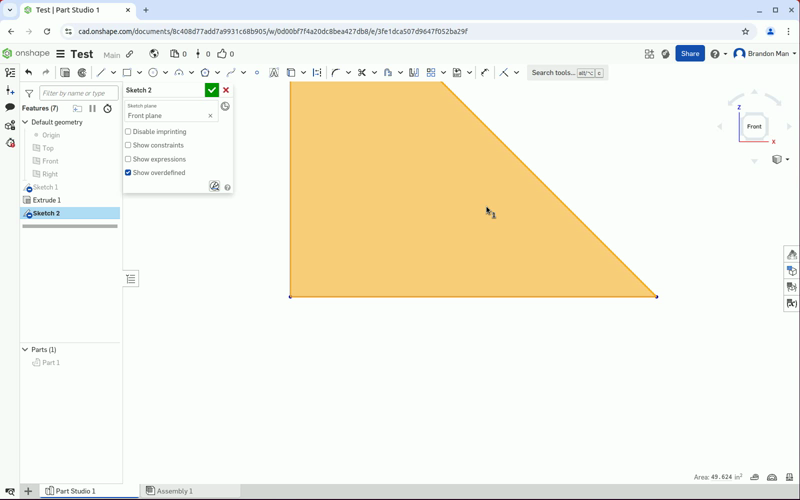
scroll(-6)
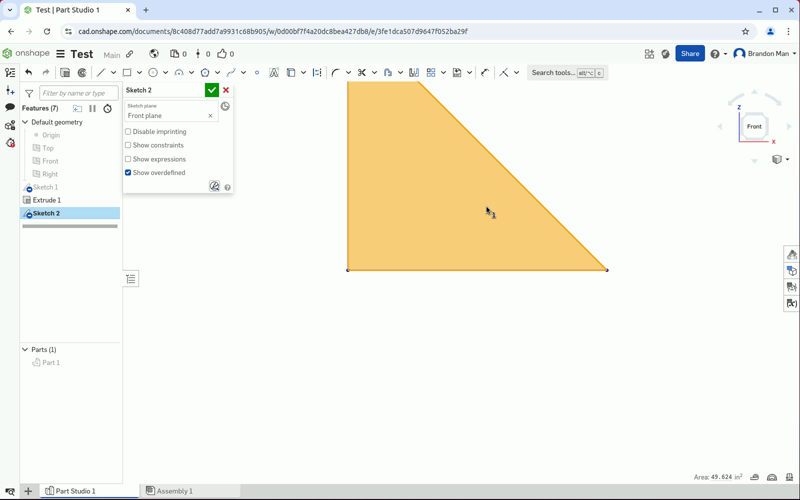
scroll(-6)
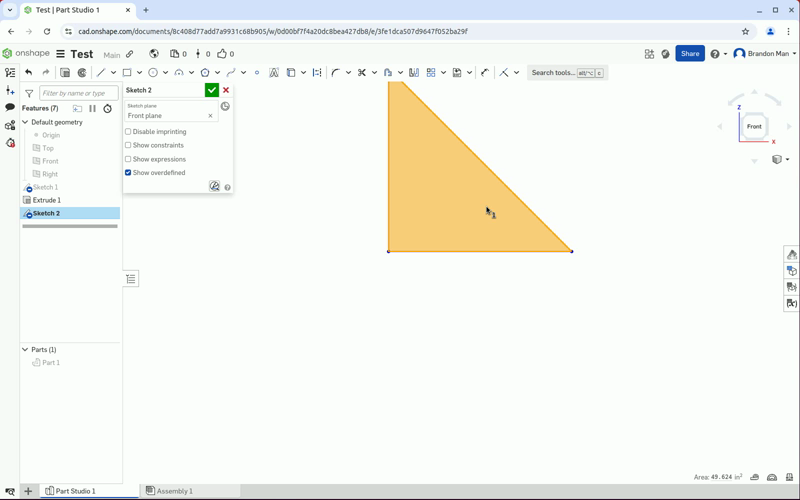
scroll(-6)
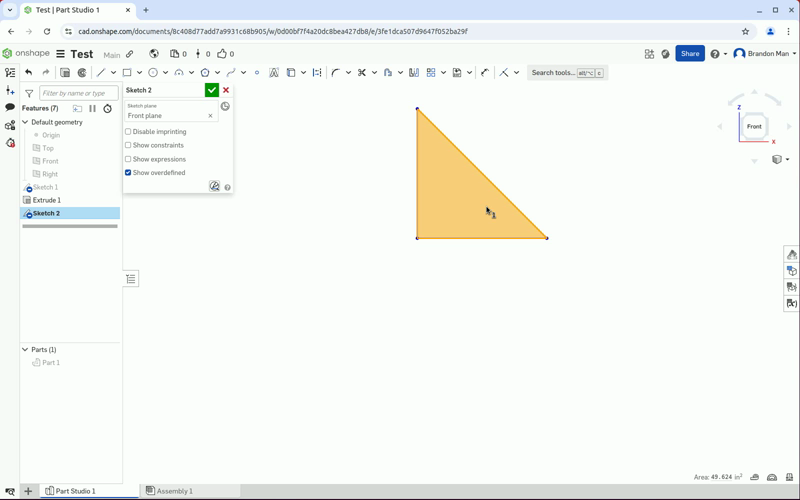
scroll(-6)
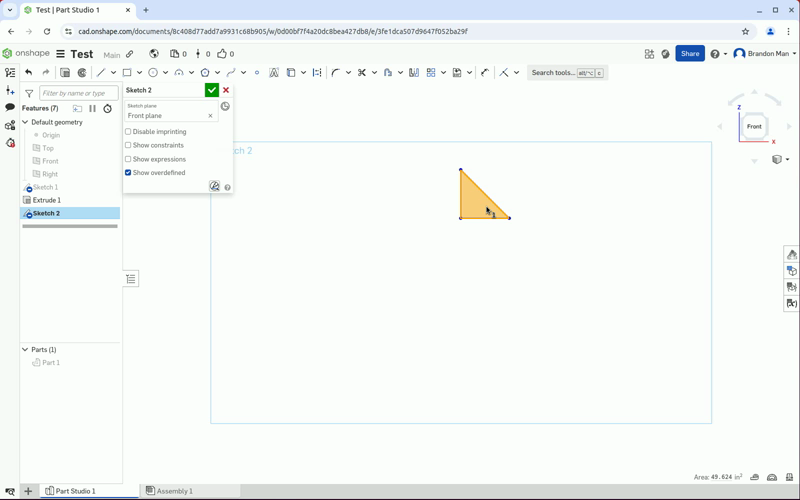
mouse_move(73, 352)
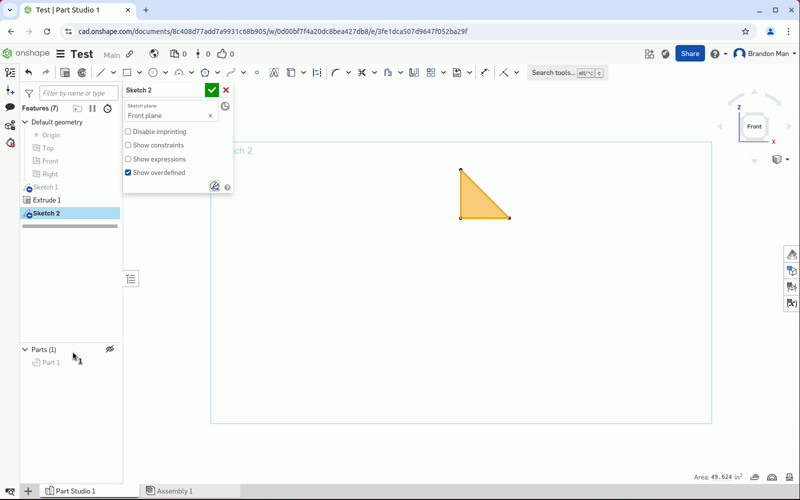
key(shift+y)
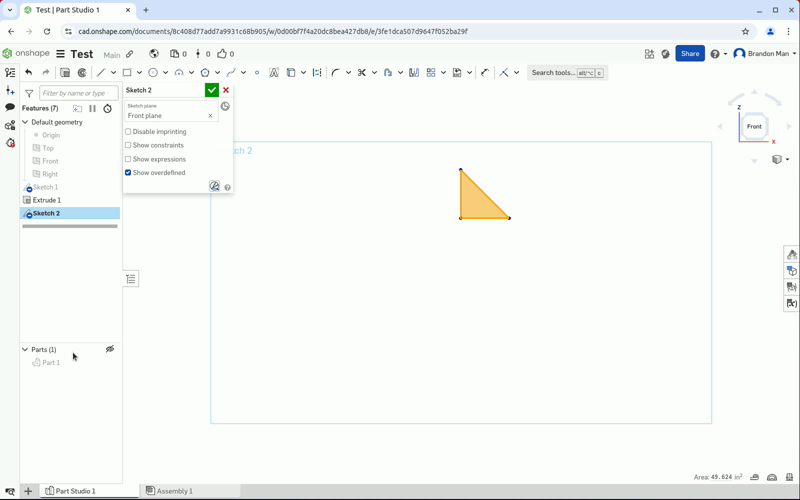
key(shift+e)
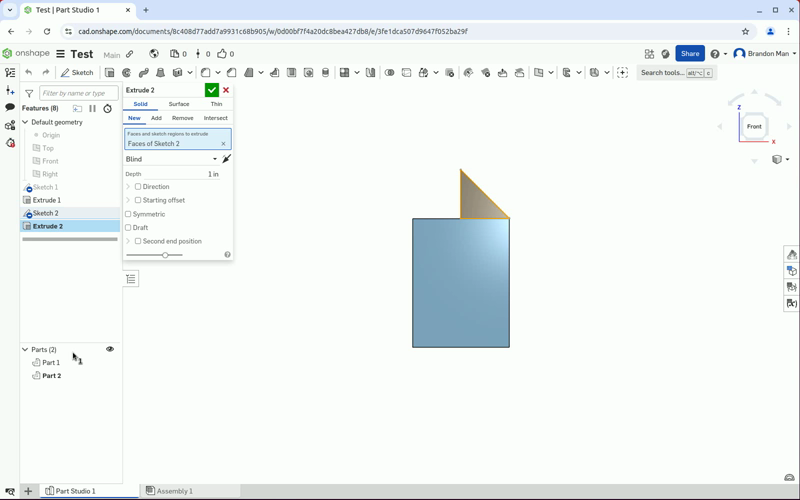
mouse_move(143, 106)
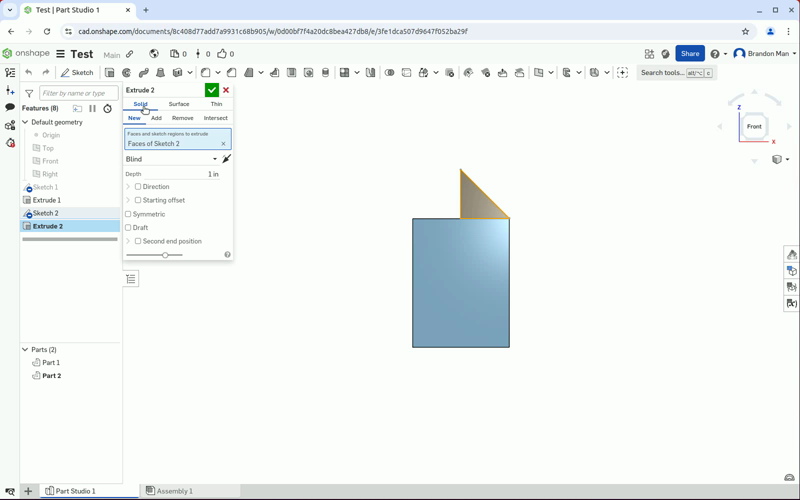
click(143, 106)
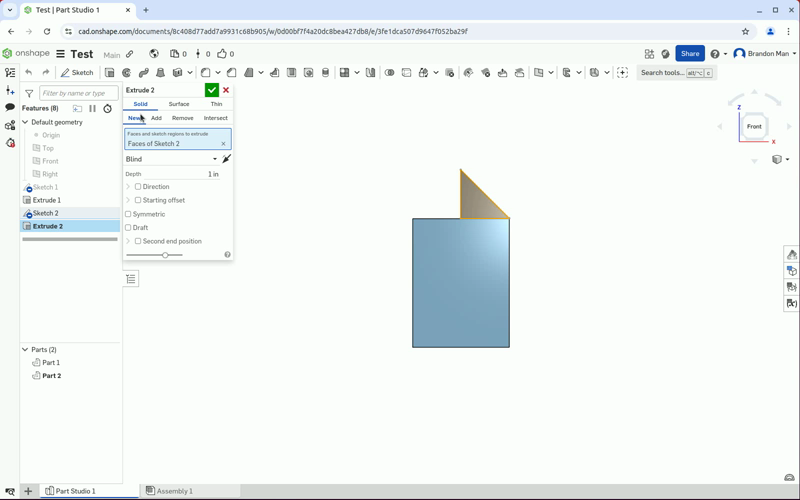
mouse_move(137, 120)
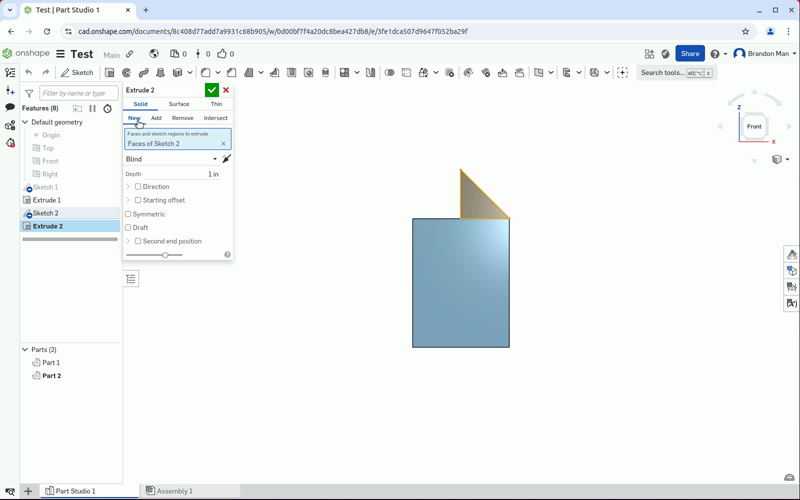
click(137, 120)
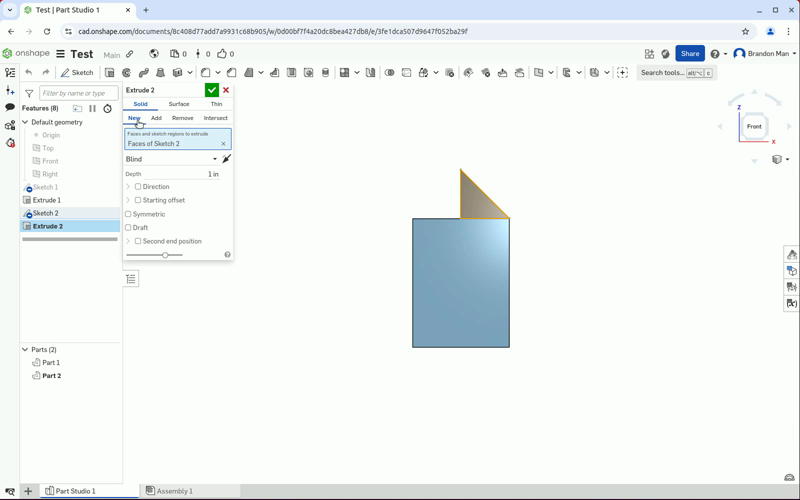
key(tab, 4)
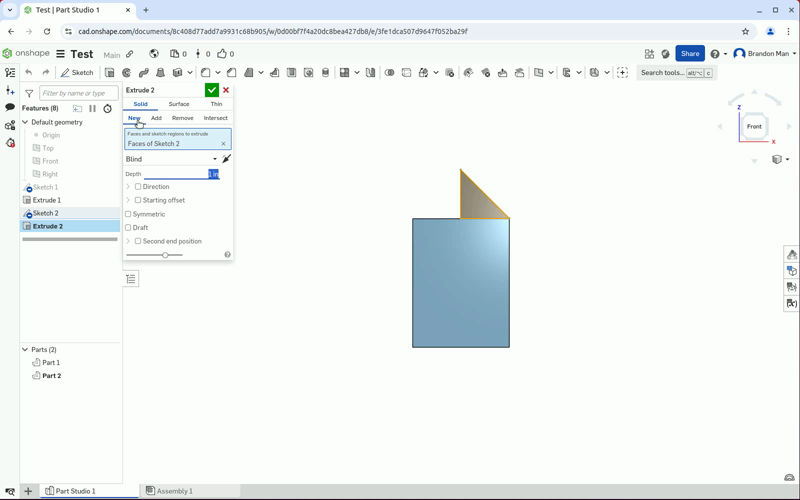
text(1.204)
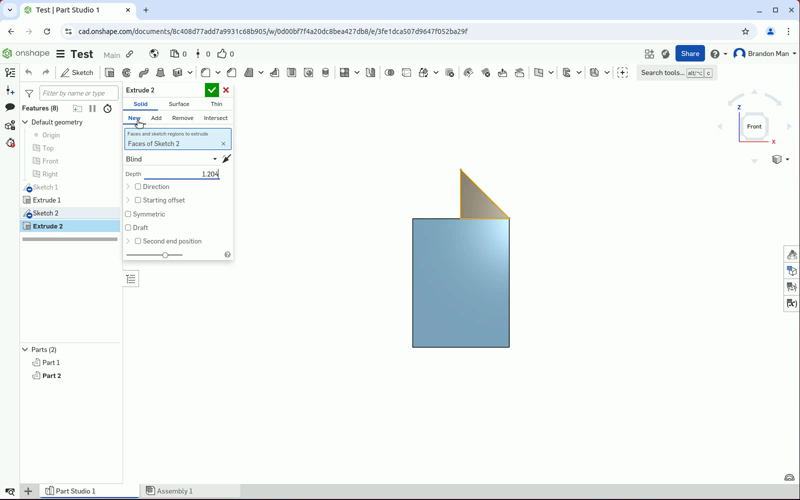
key(enter)
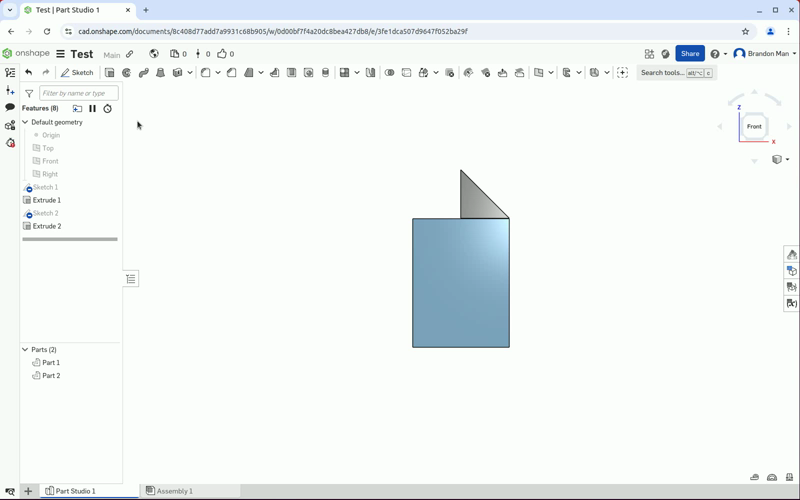
key(shift+h)
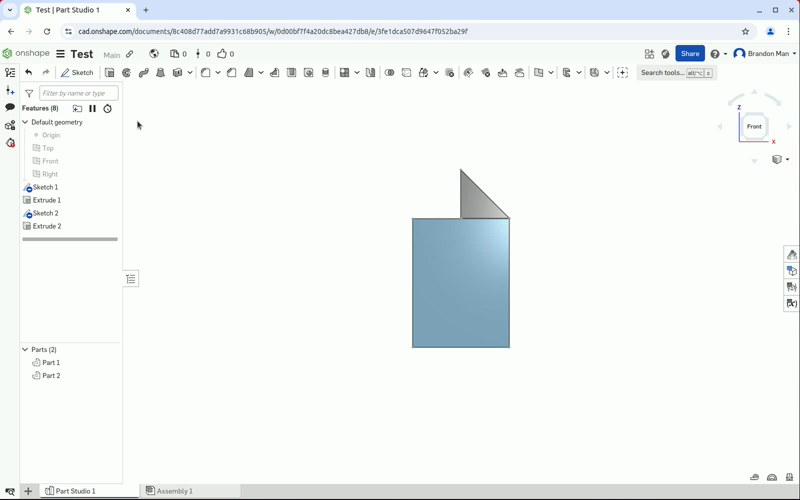
key(shift+h)
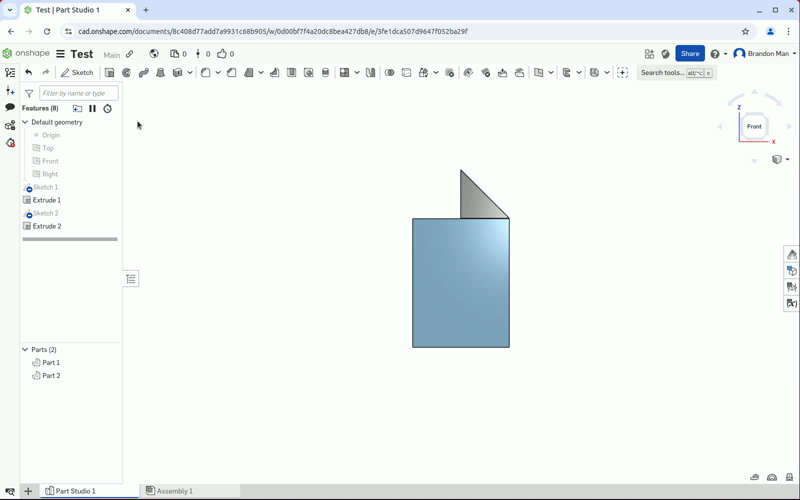
mouse_move(73, 189)
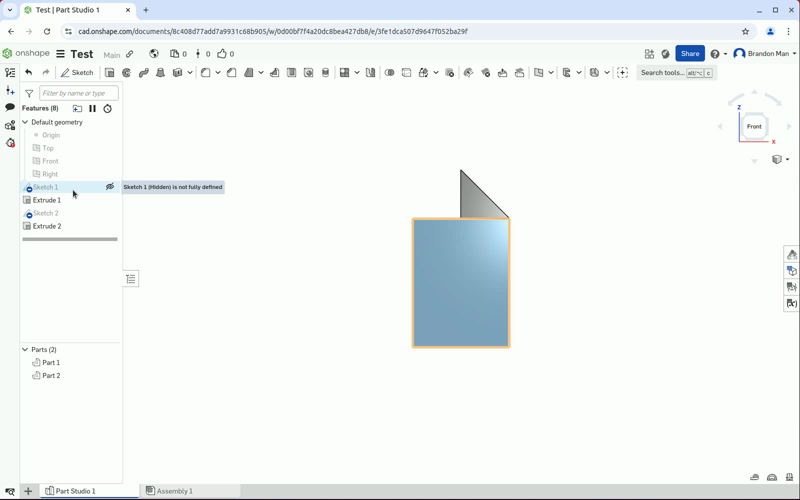
click(73, 189)
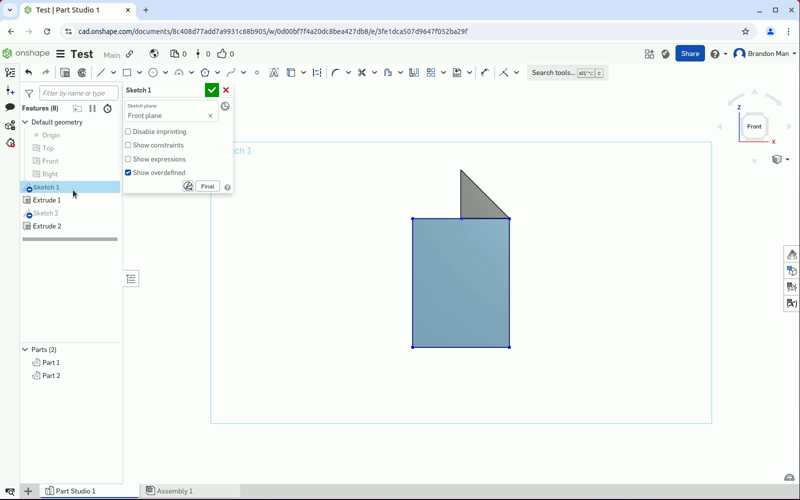
mouse_move(229, 92)
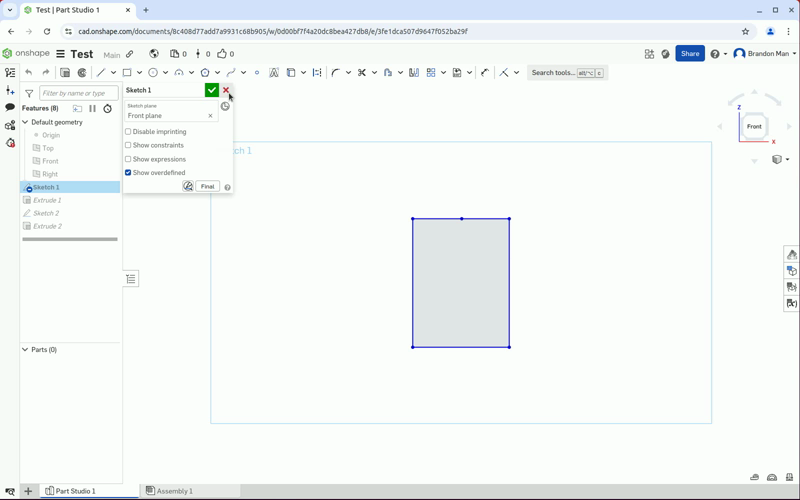
click(229, 92)
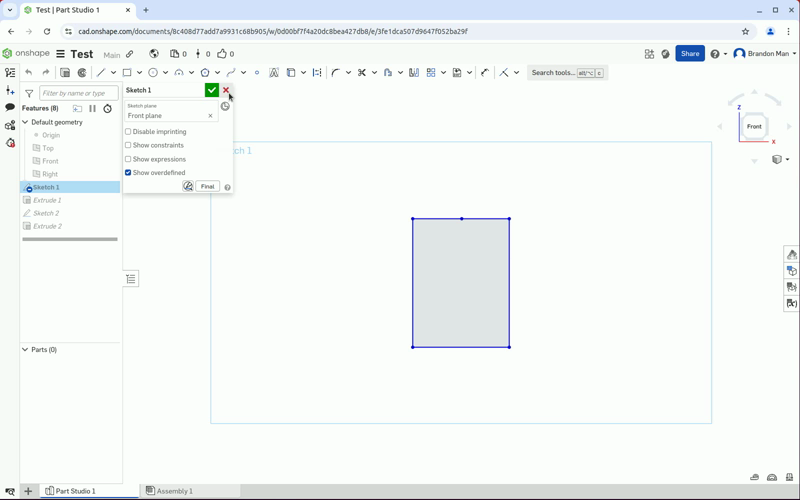
key(shift+s)
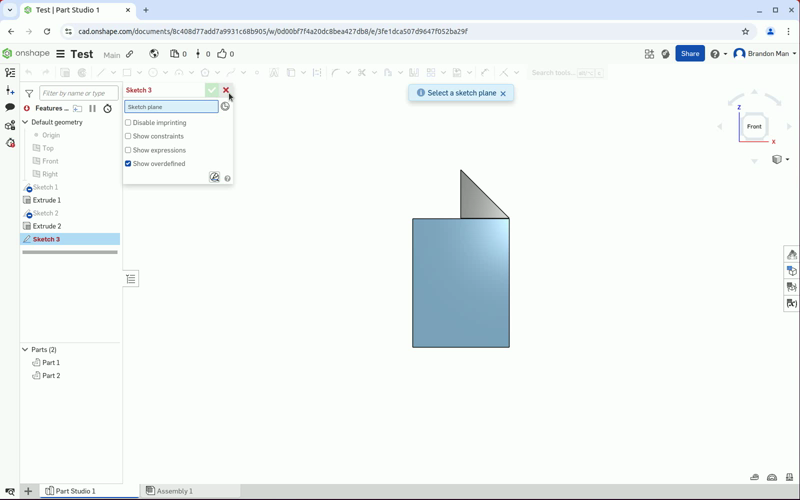
mouse_move(73, 163)
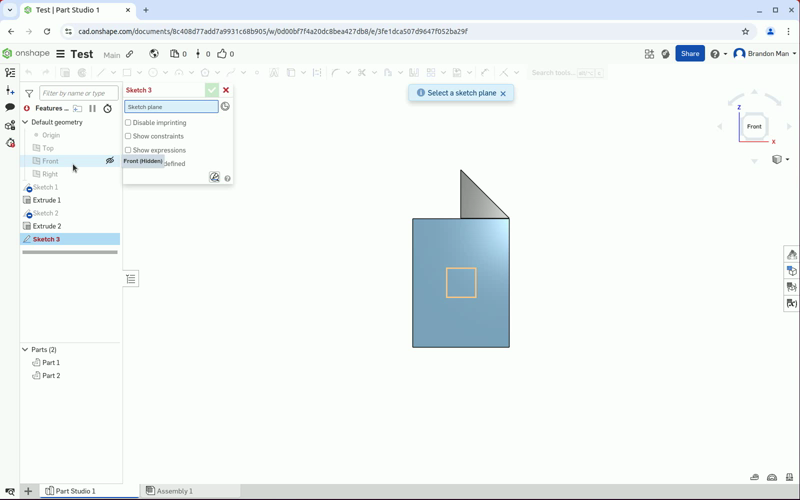
click(73, 163)
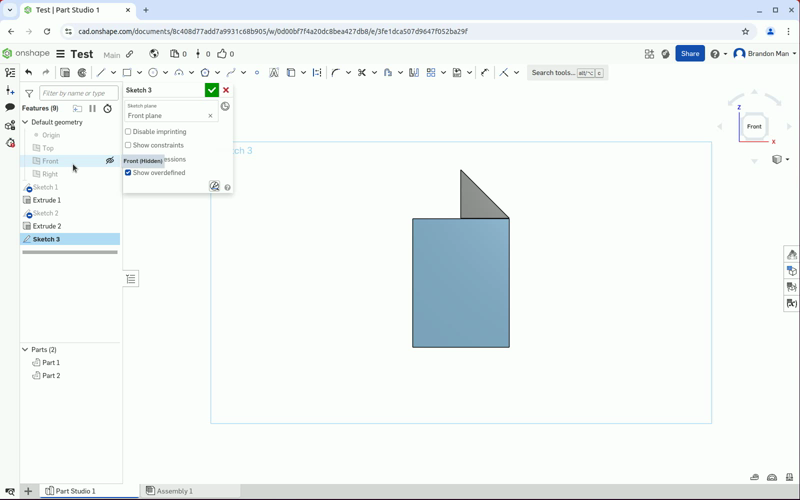
mouse_move(73, 352)
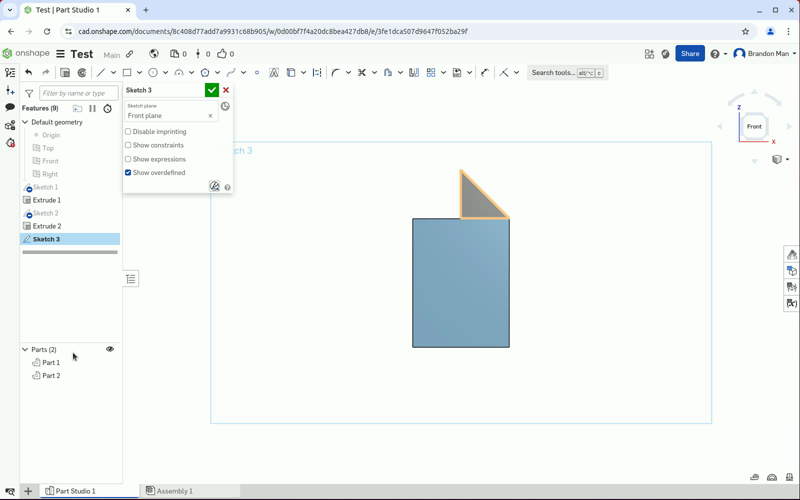
key(y)
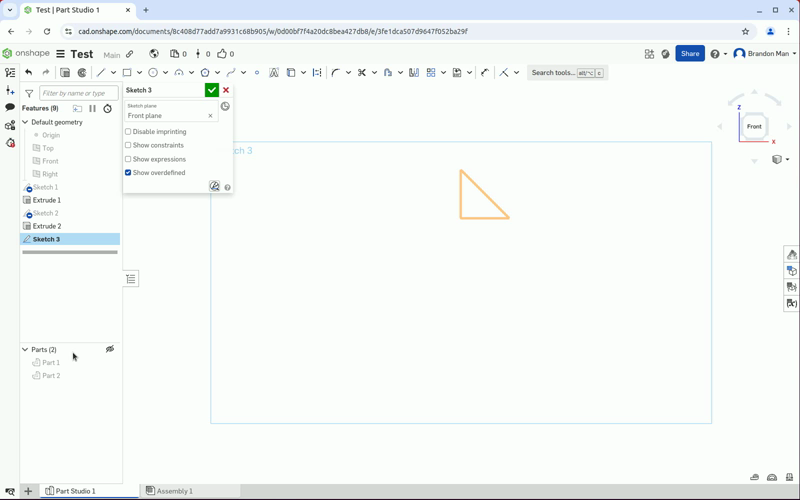
key(l)
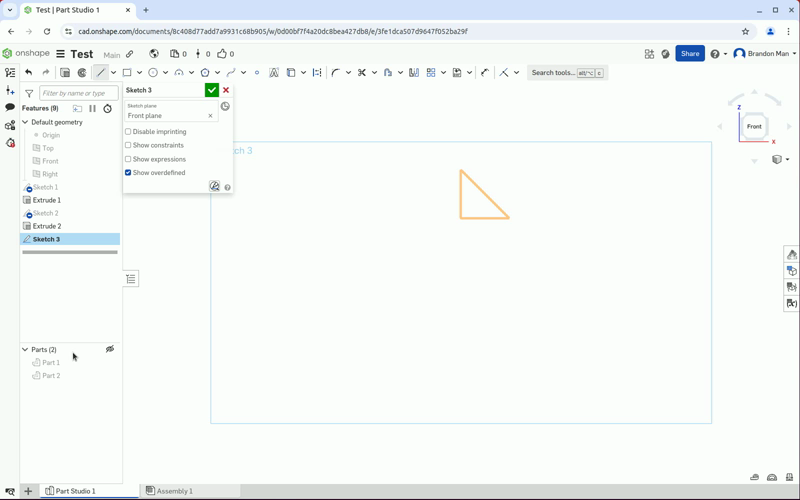
key_down(shift)
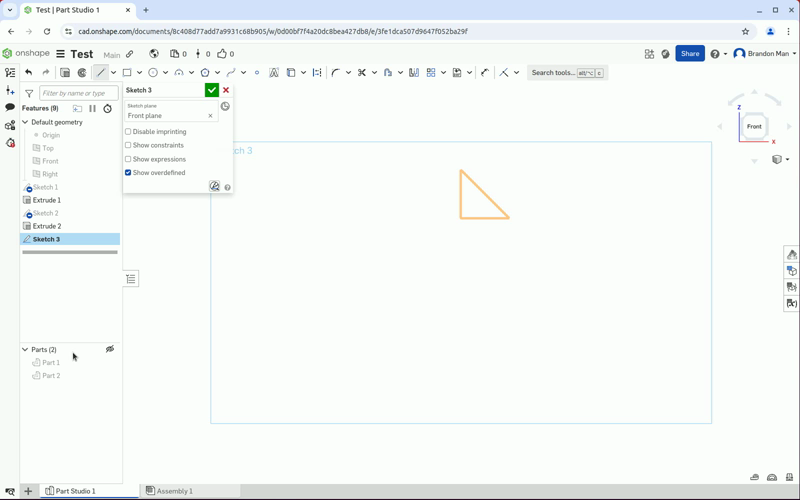
mouse_move(412, 218)
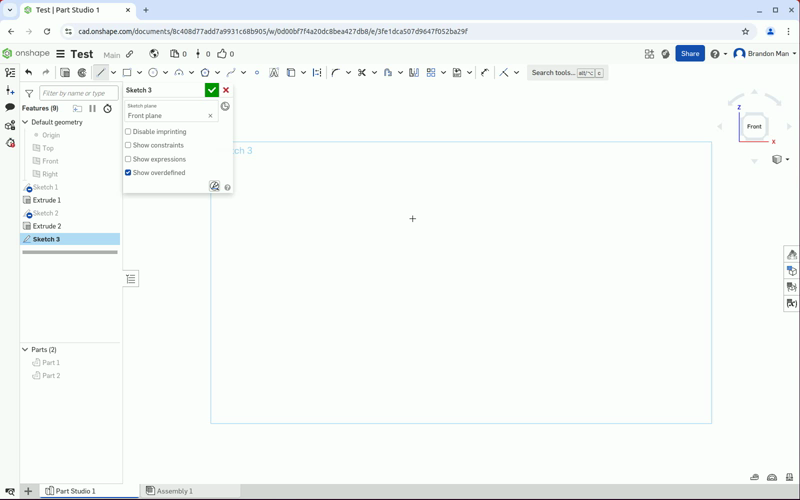
click(412, 218)
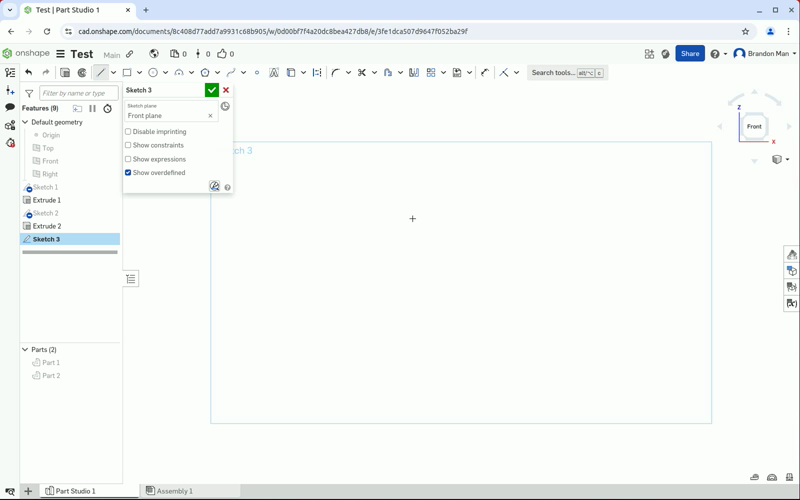
key_up(shift)
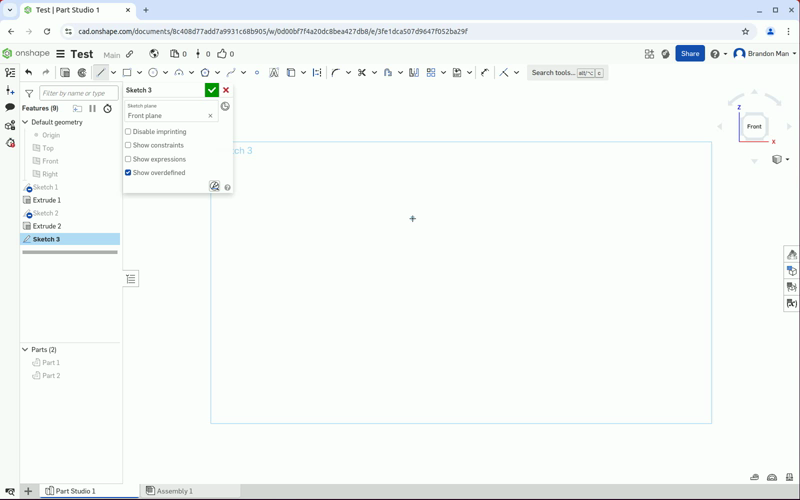
key_down(shift)
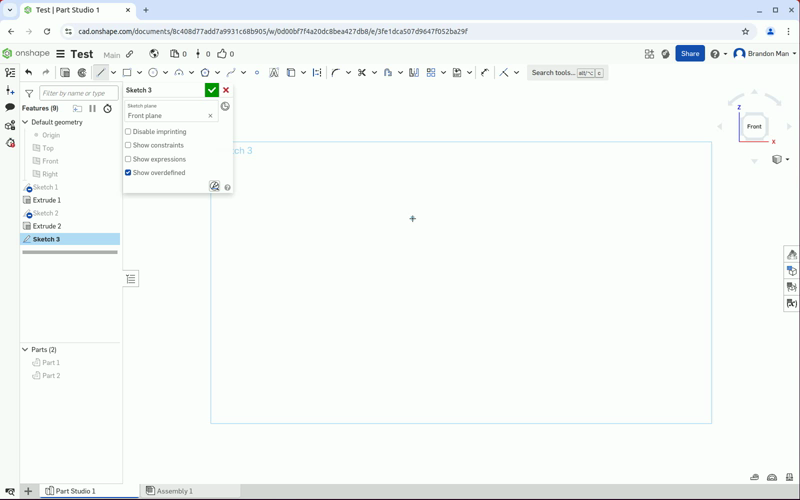
mouse_move(442, 218)
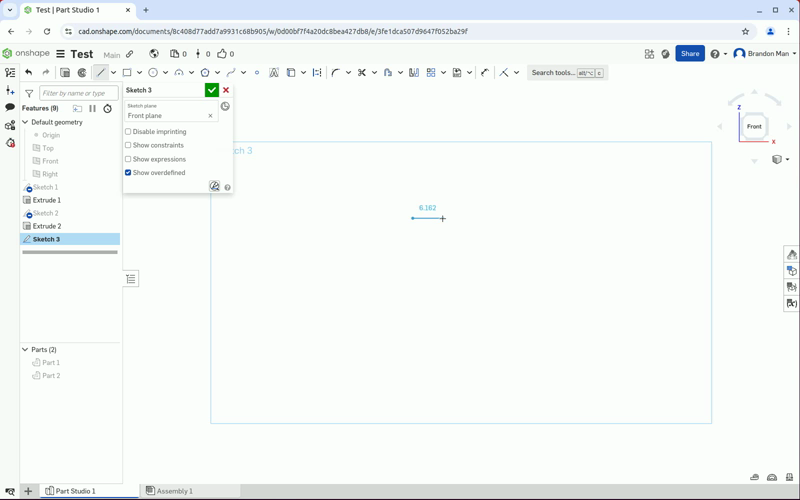
mouse_move(461, 218)
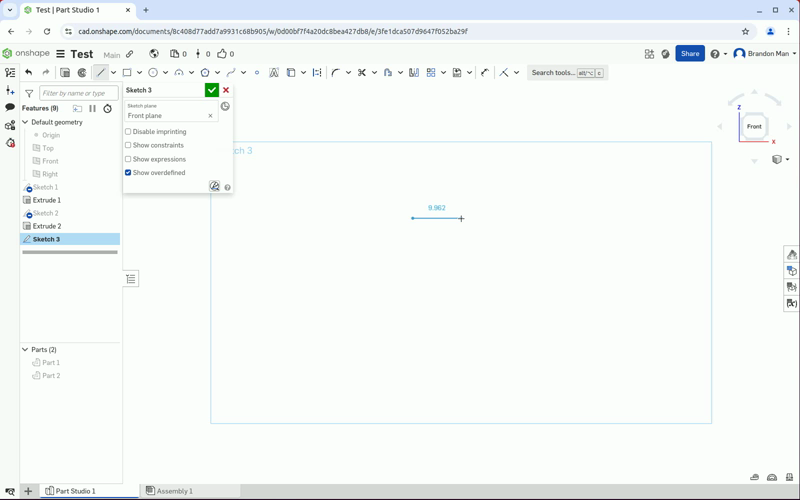
click(461, 218)
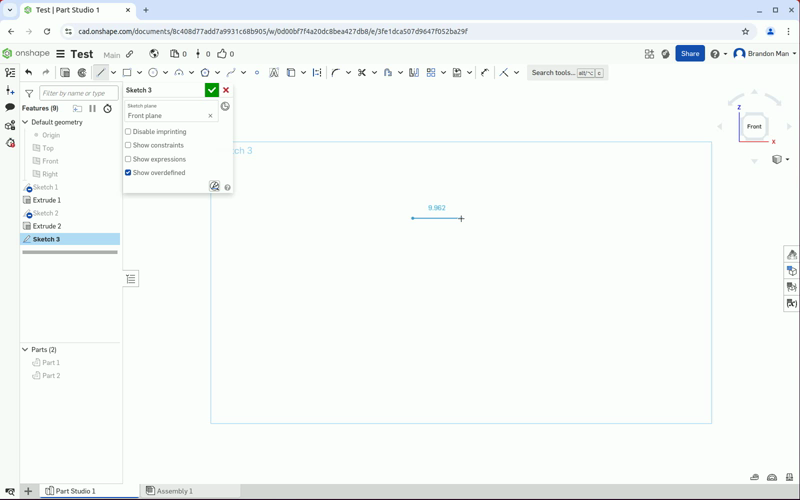
key_up(shift)
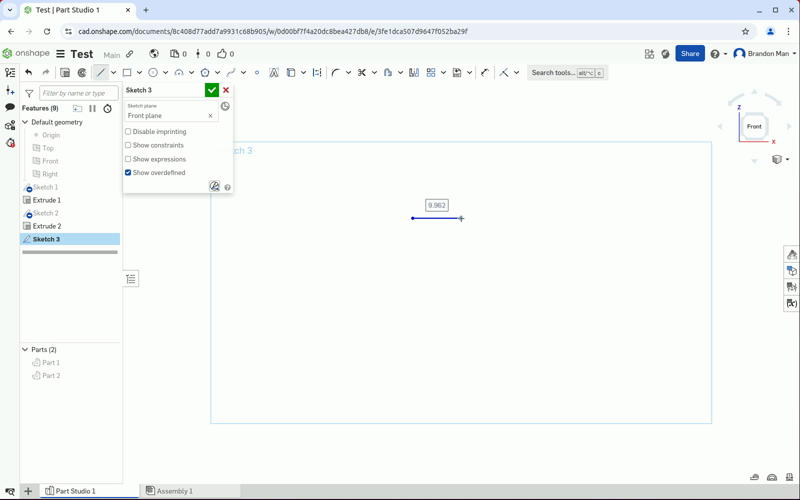
key_down(shift)
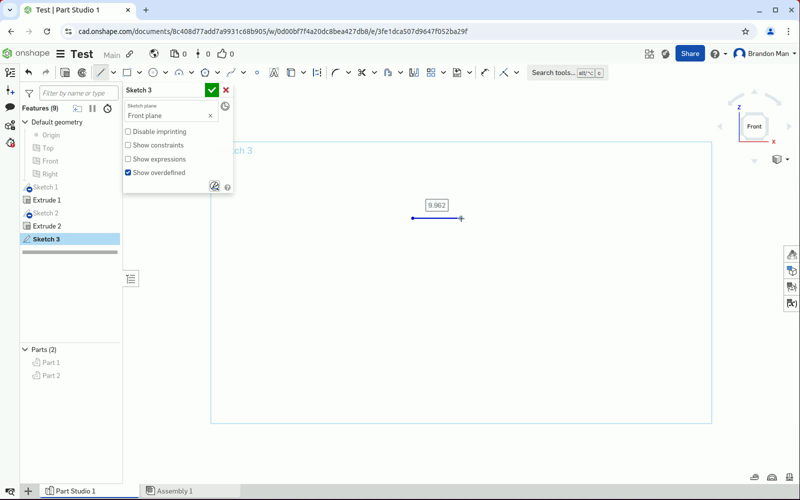
mouse_move(491, 218)
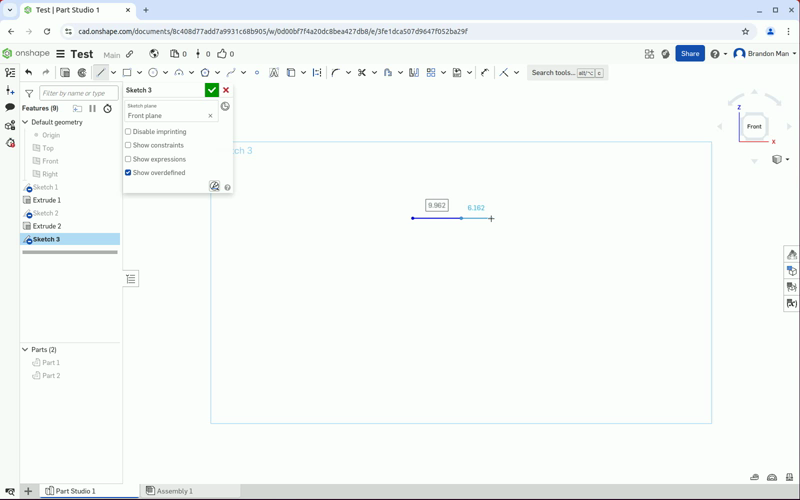
mouse_move(461, 169)
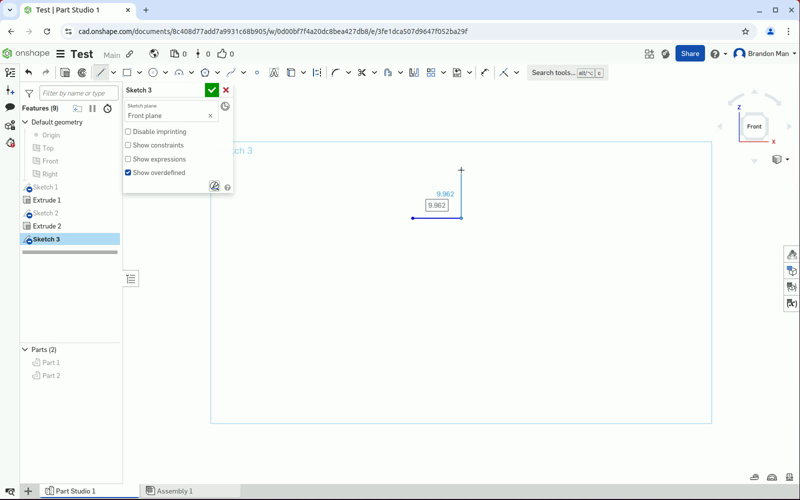
click(461, 169)
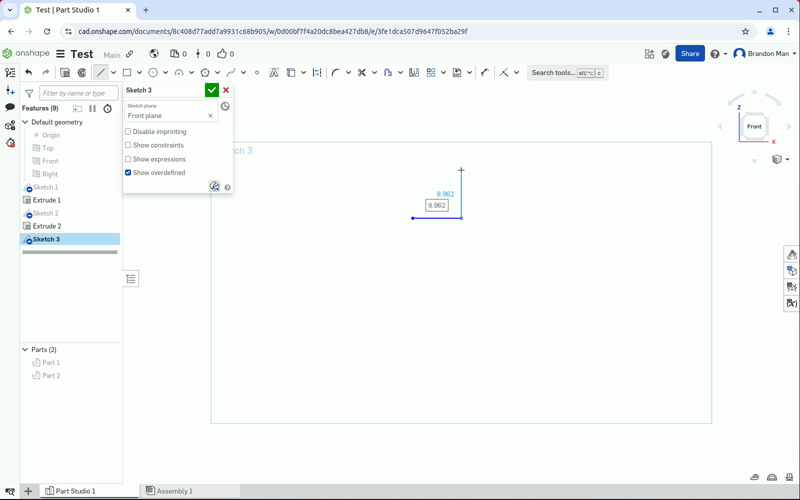
key_up(shift)
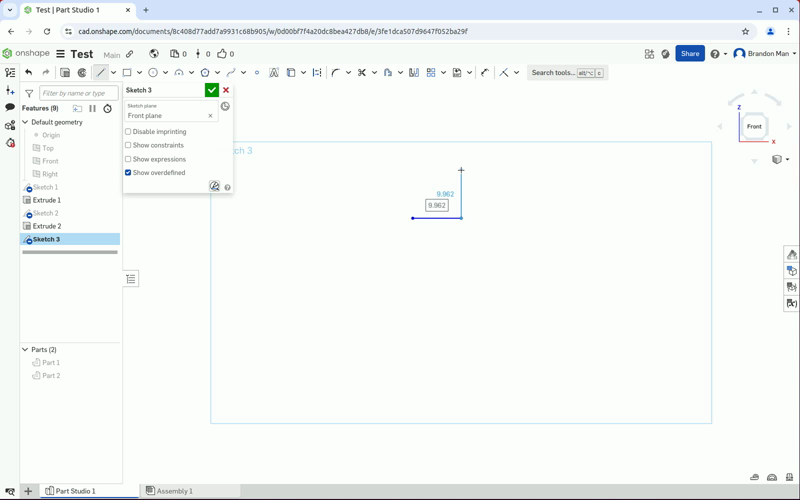
key_down(shift)
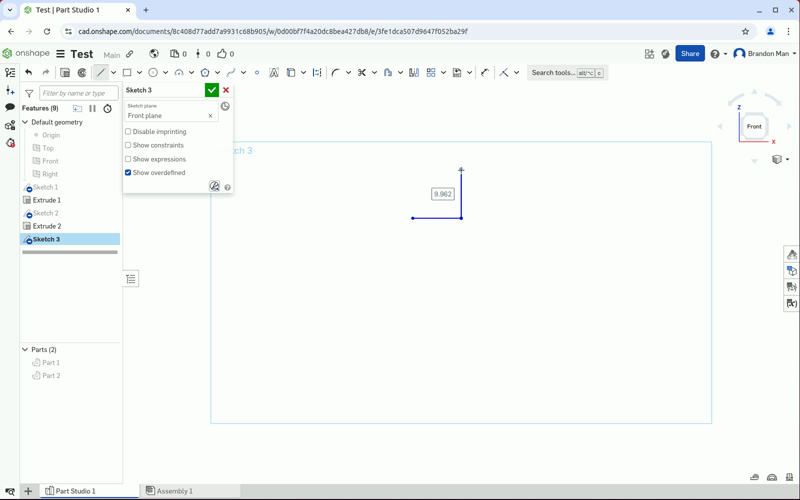
mouse_move(412, 218)
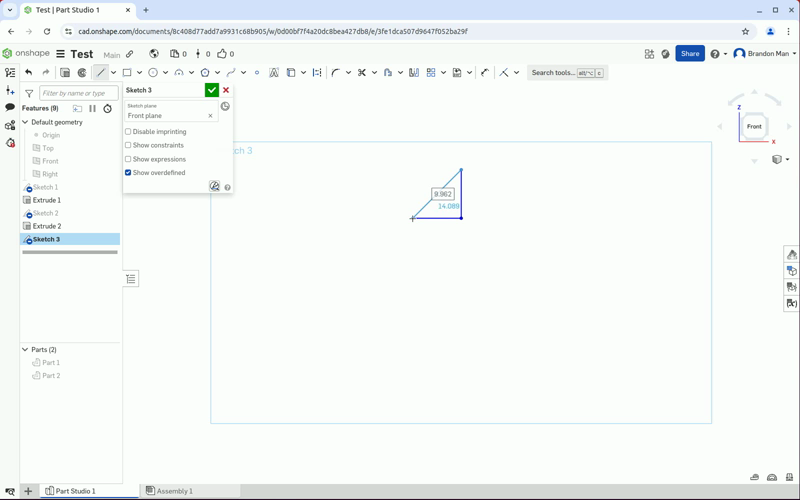
key_up(shift)
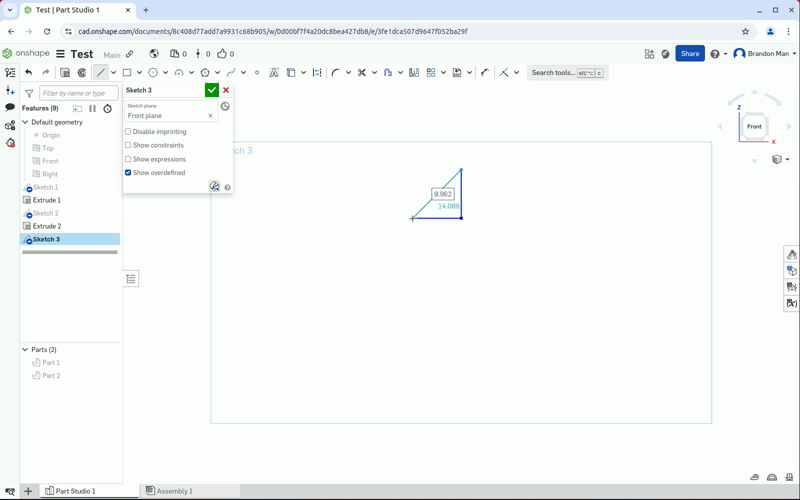
click(412, 218)
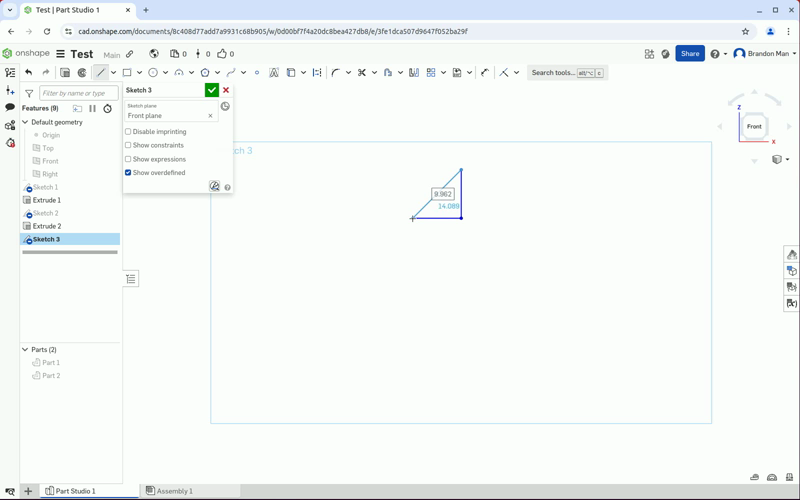
key(esc)
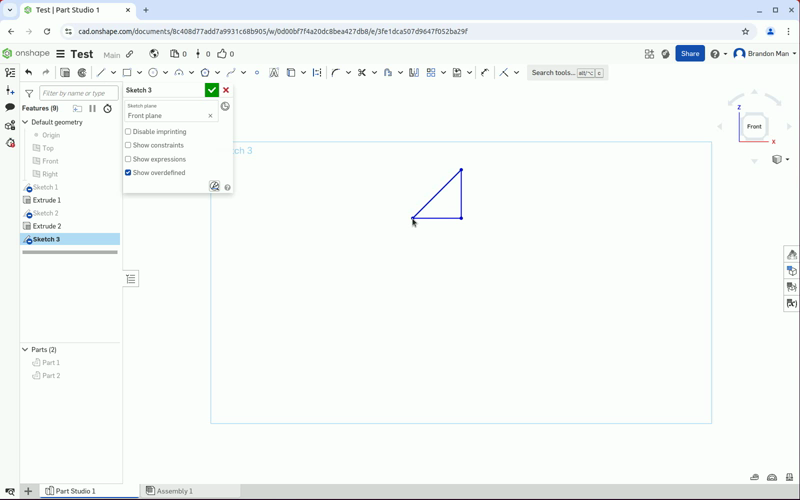
mouse_move(431, 205)
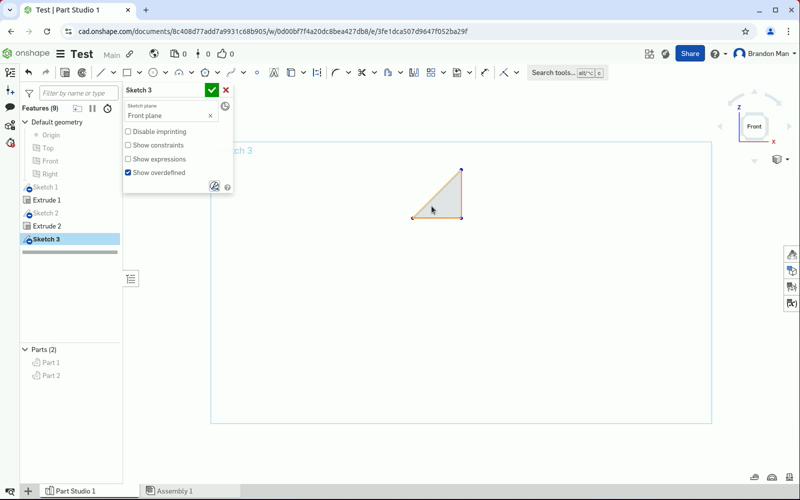
scroll(6)
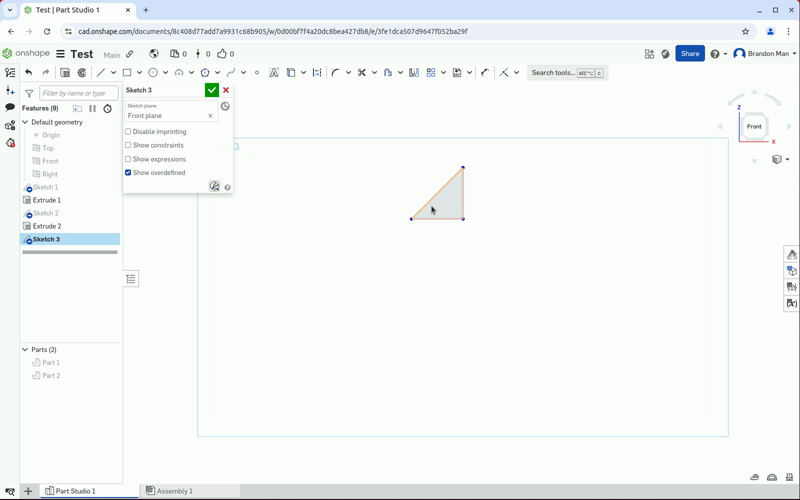
scroll(6)
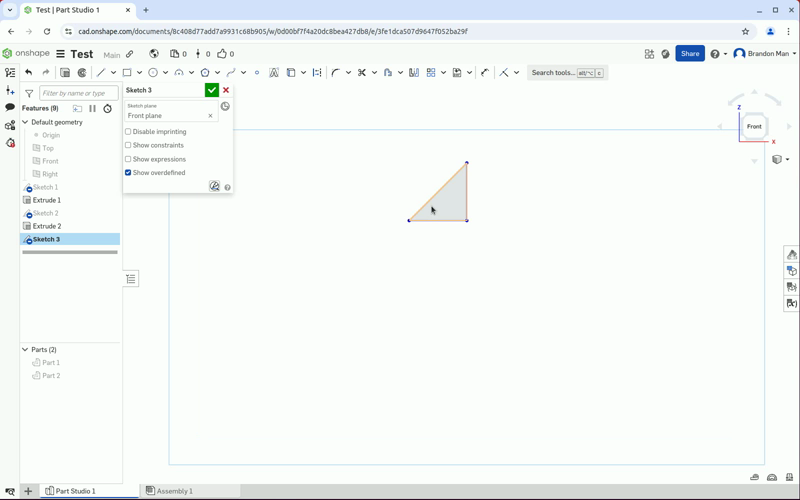
scroll(6)
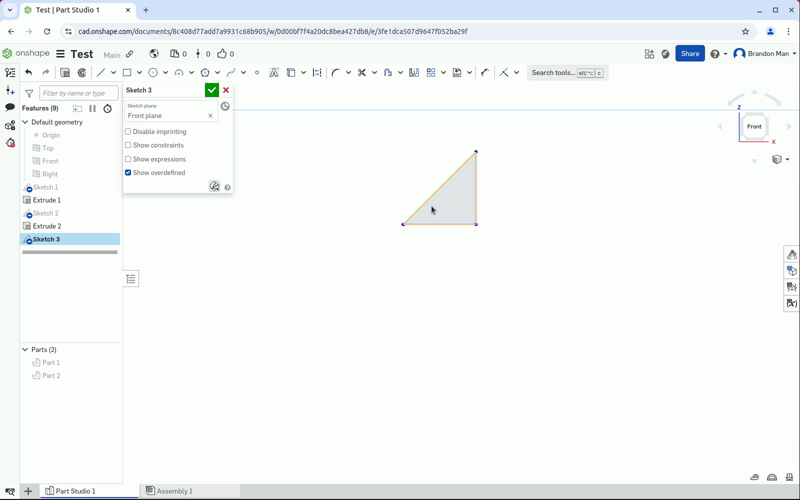
scroll(6)
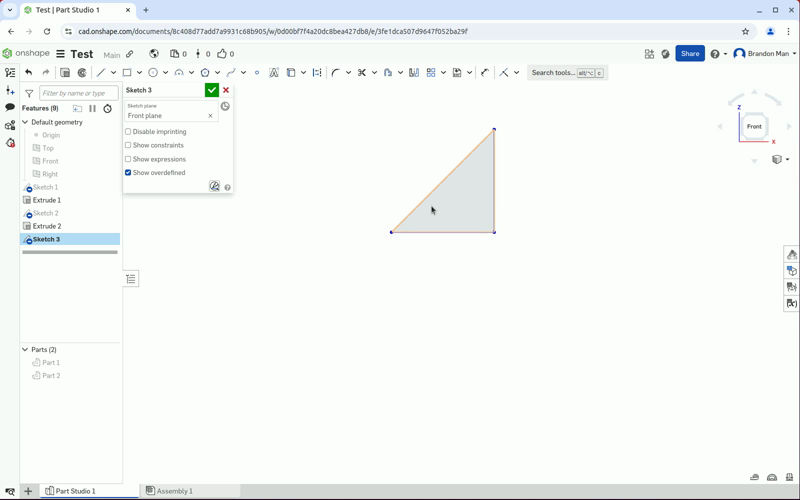
scroll(6)
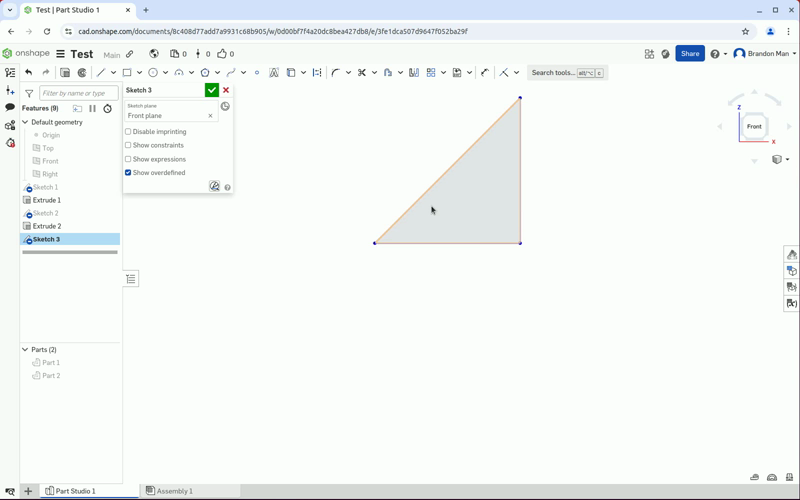
scroll(6)
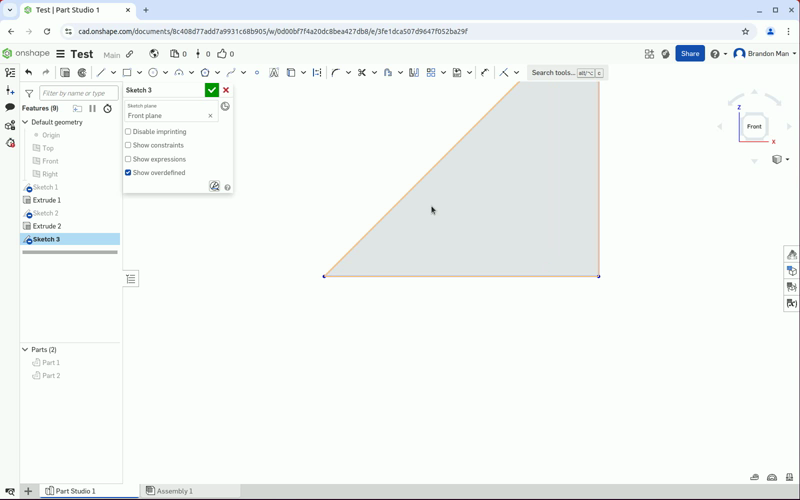
scroll(6)
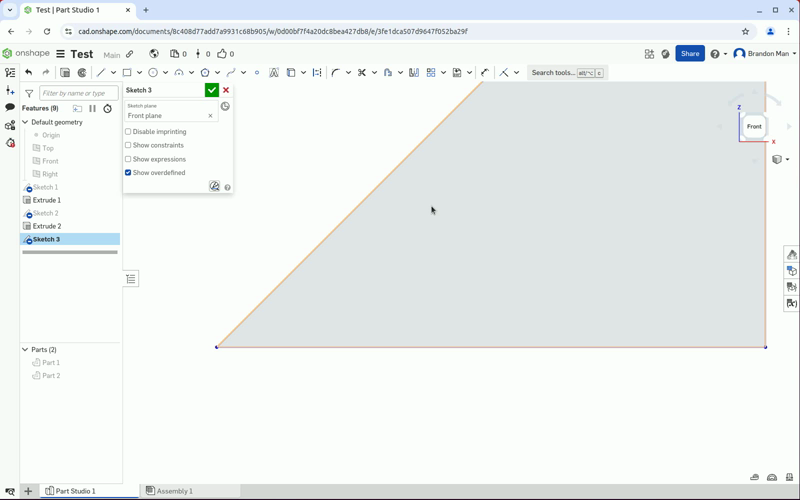
click(431, 205)
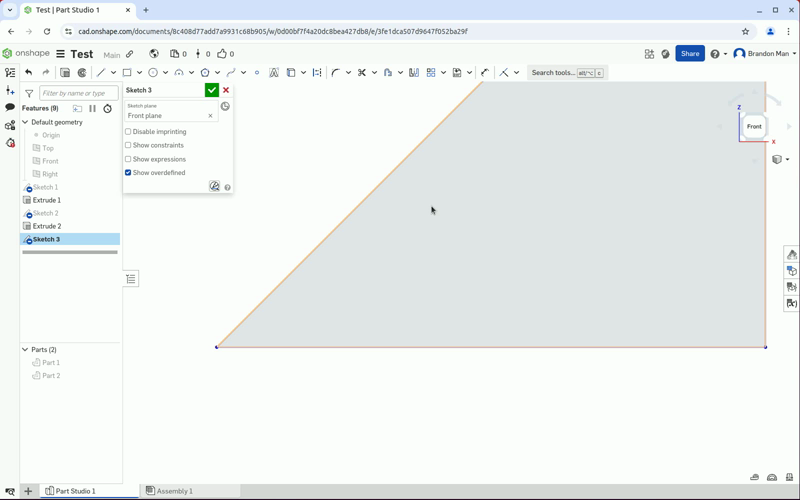
scroll(-6)
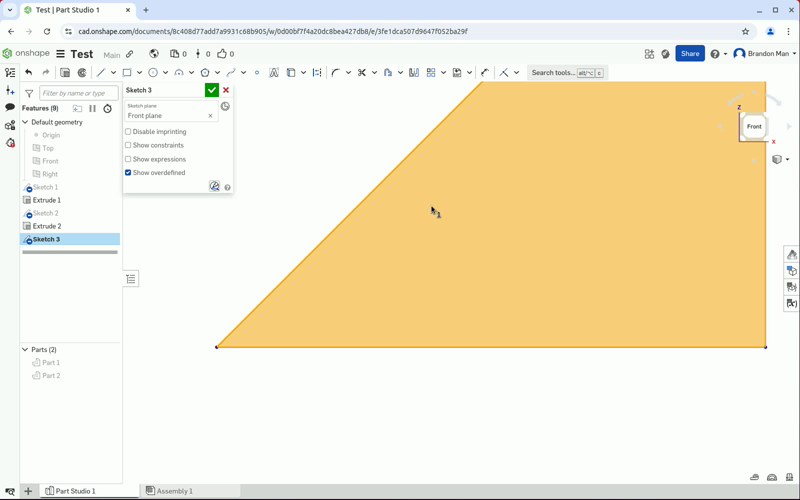
scroll(-6)
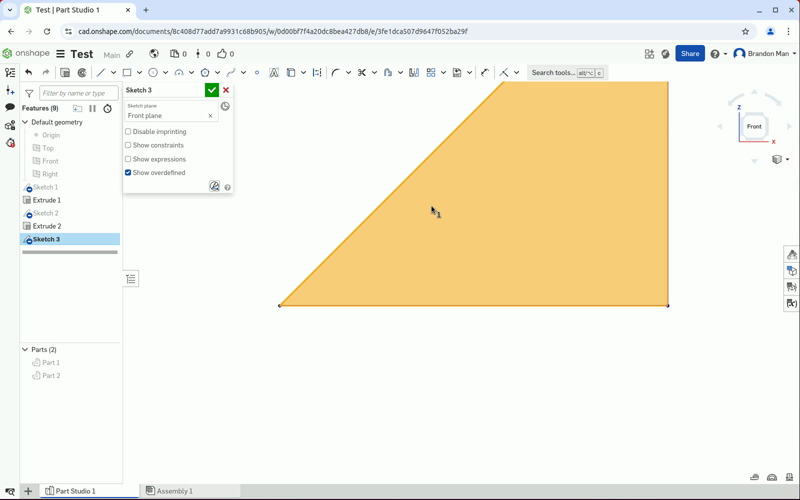
scroll(-6)
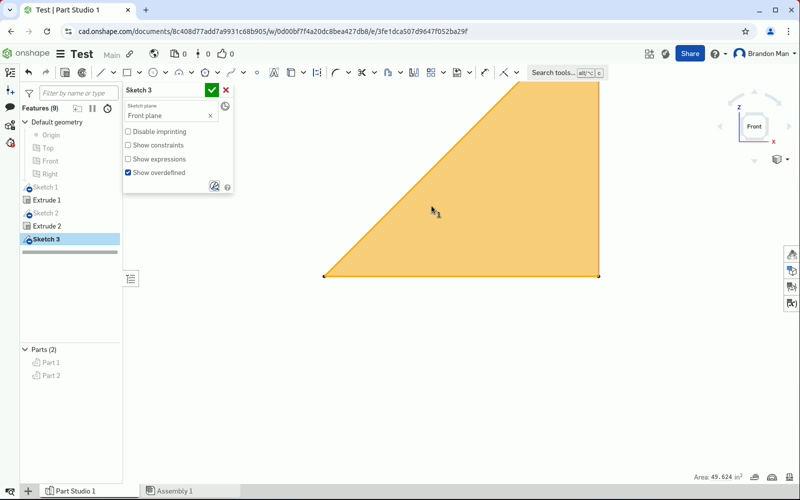
scroll(-6)
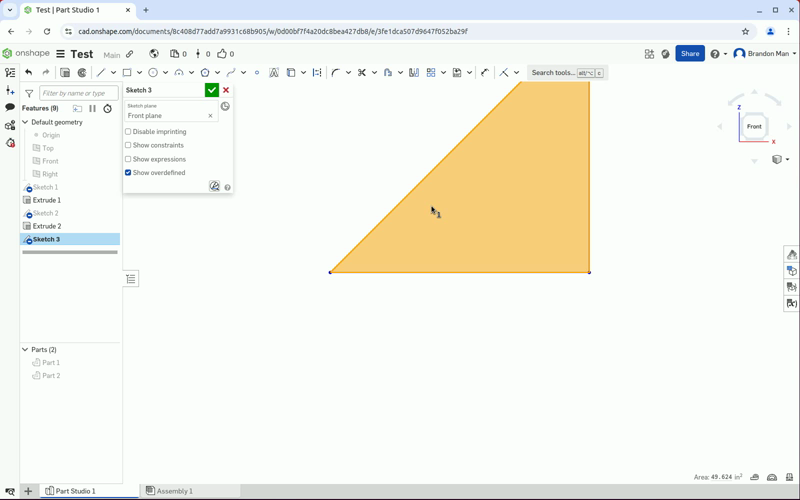
scroll(-6)
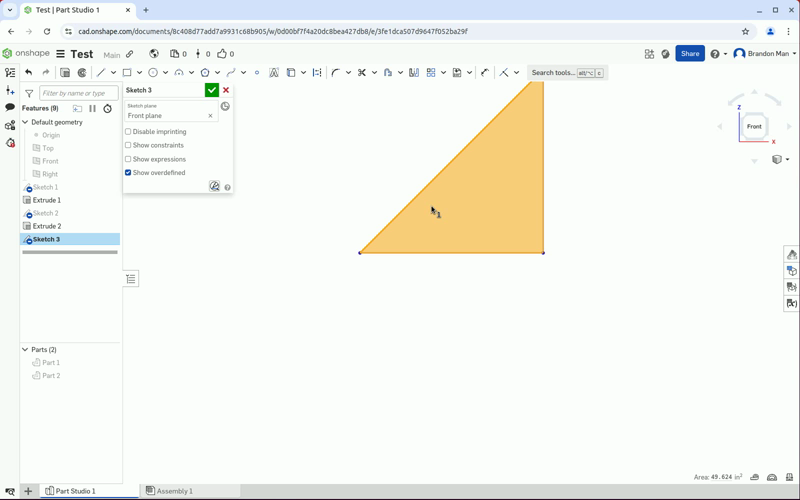
scroll(-6)
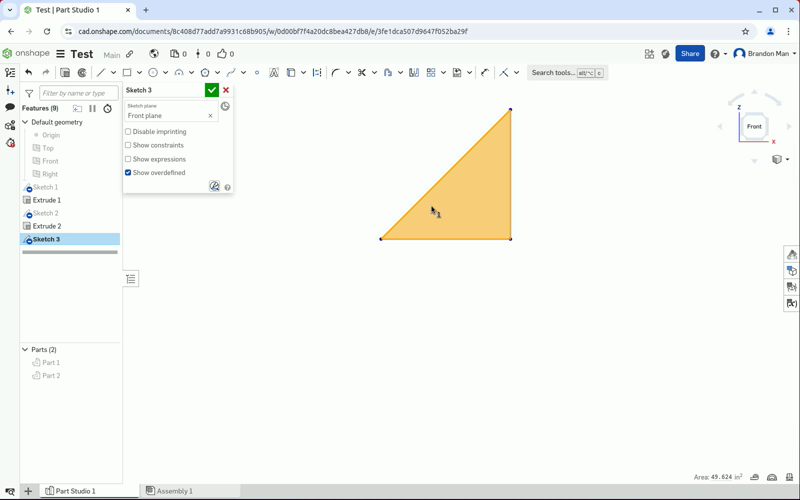
scroll(-6)
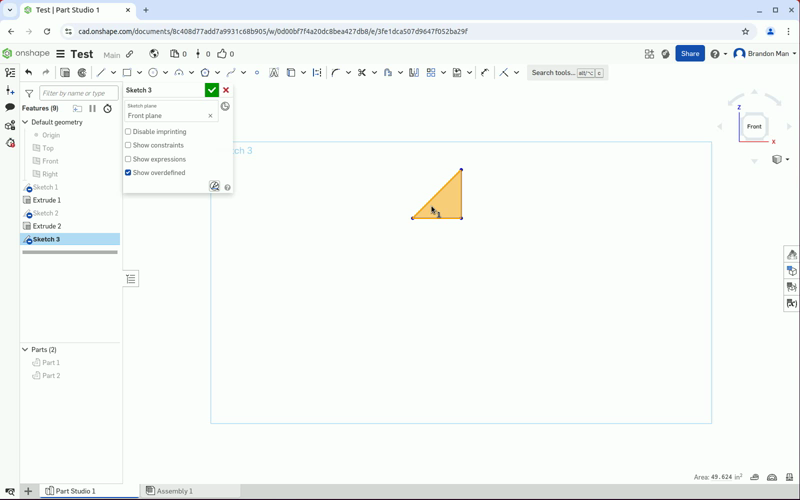
mouse_move(73, 352)
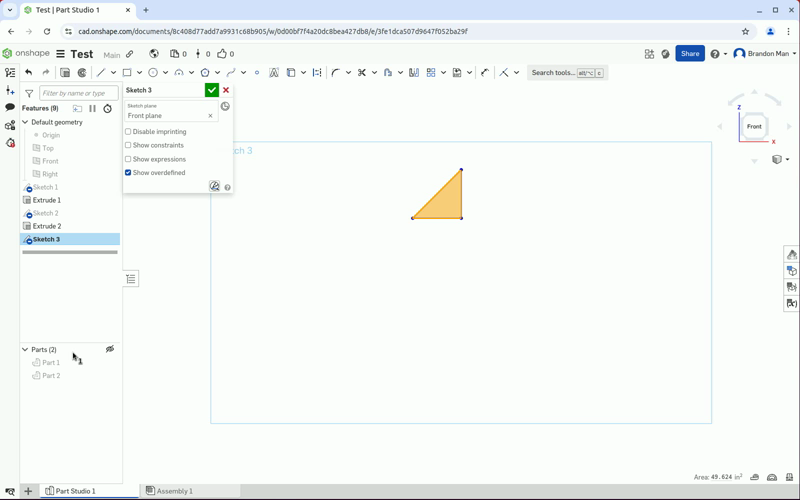
key(shift+y)
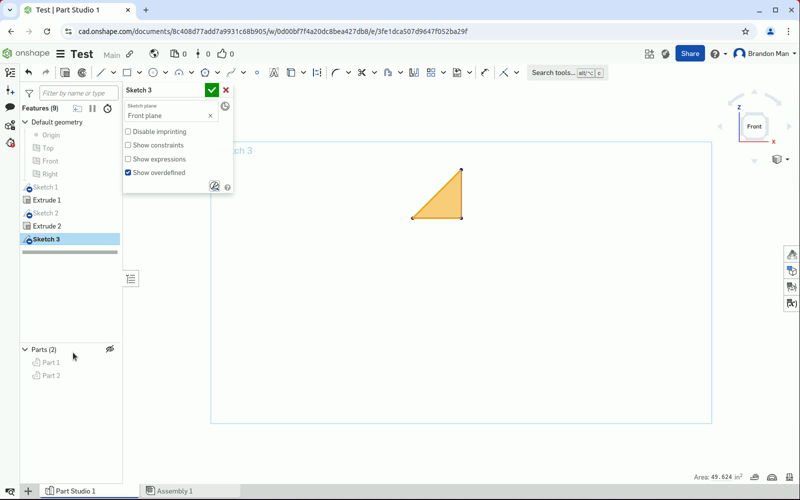
key(shift+e)
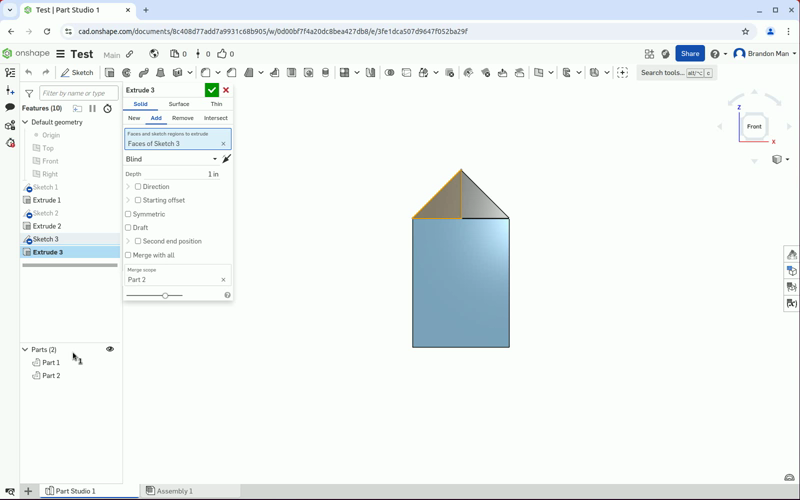
mouse_move(143, 106)
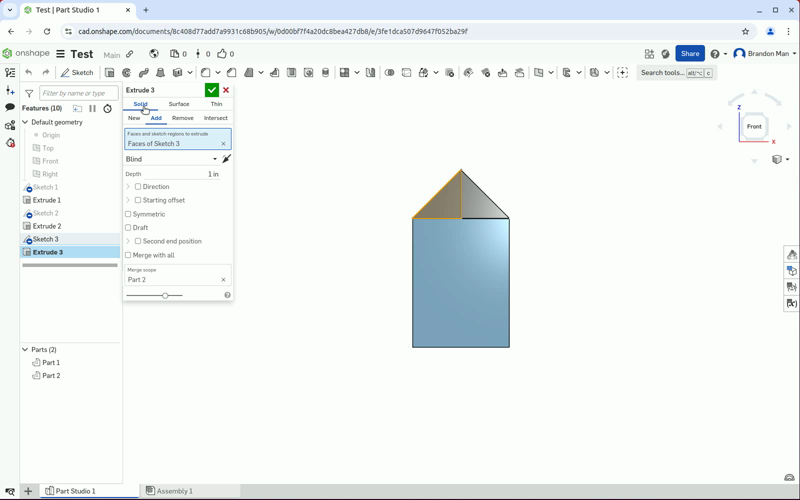
click(143, 106)
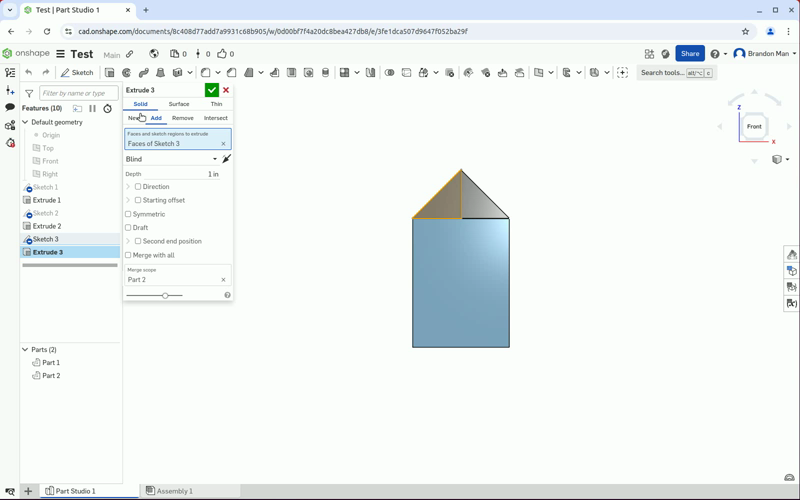
mouse_move(137, 120)
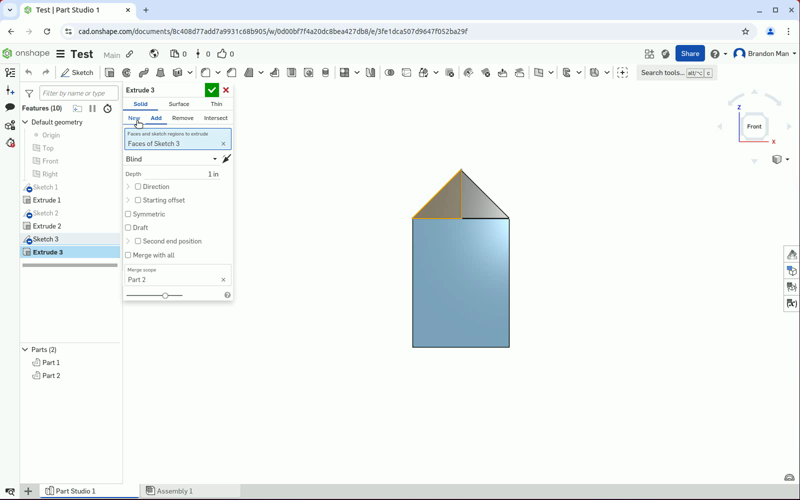
click(137, 120)
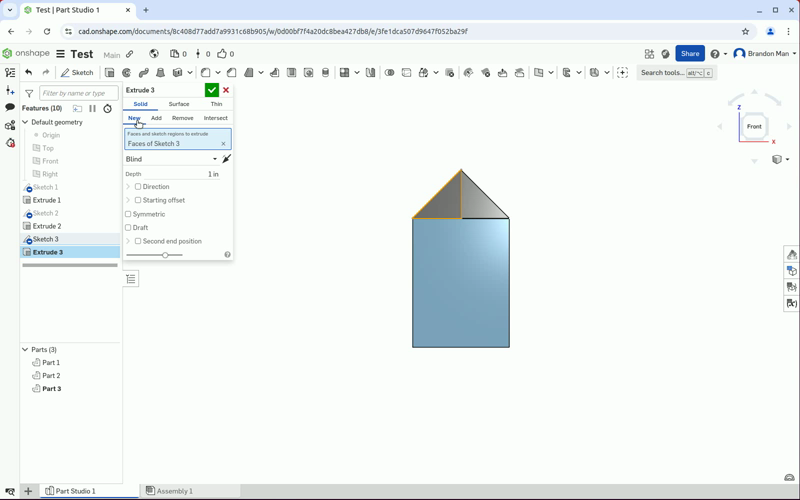
key(tab, 4)
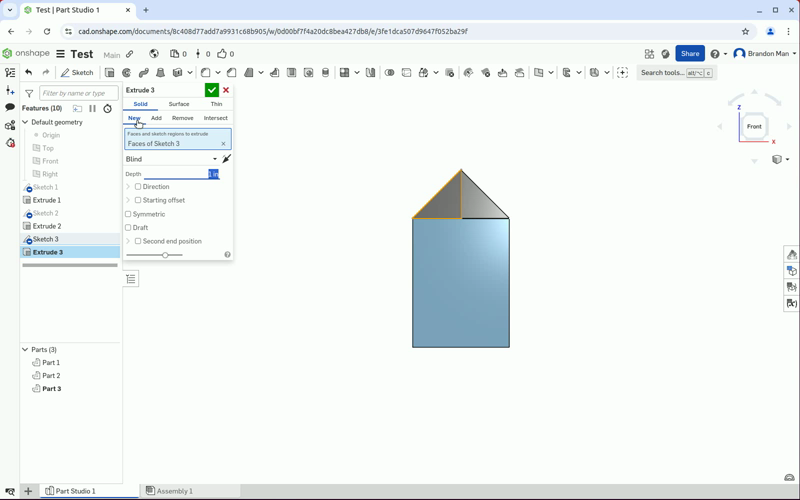
text(1.204)
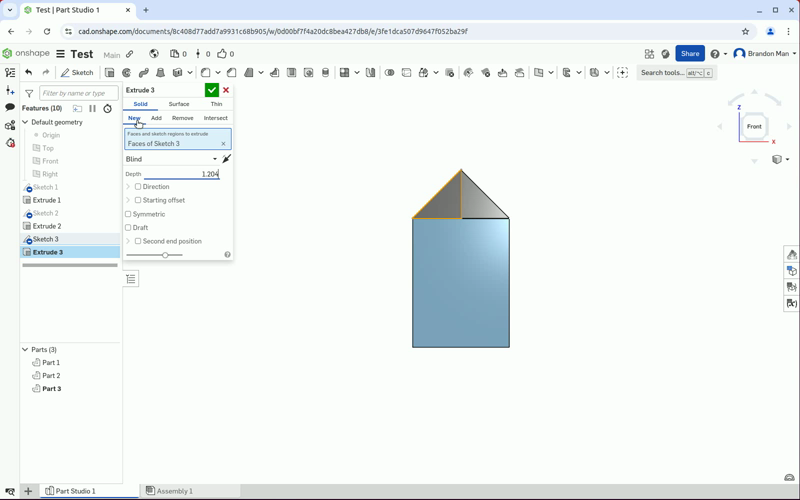
key(enter)
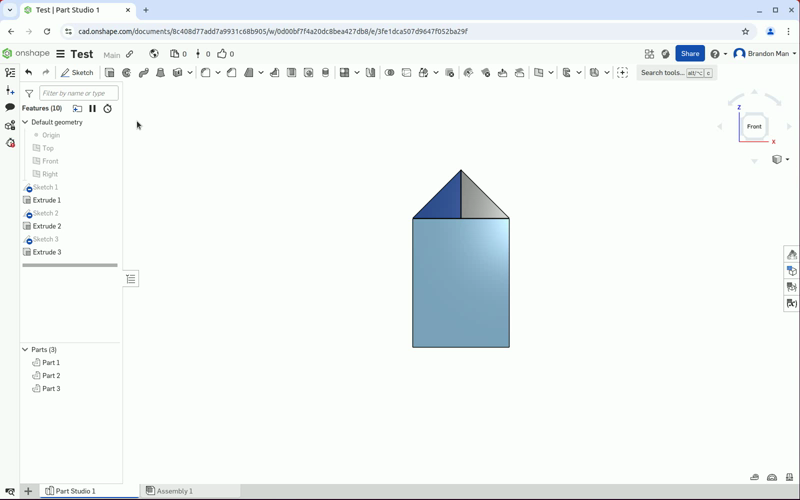
key(shift+h)
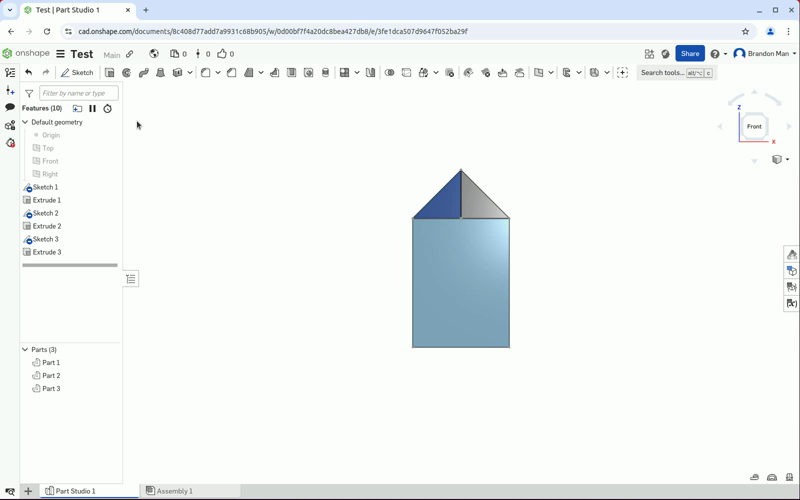
key(shift+h)
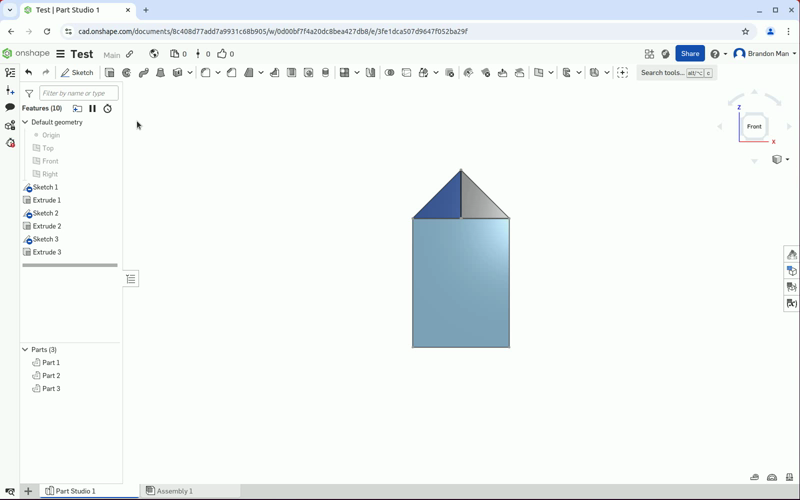
key(shift+7)
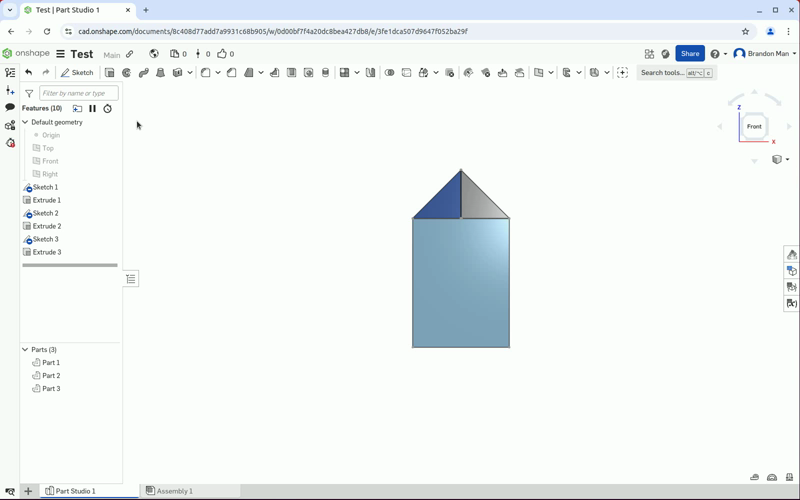
key(left, 2)
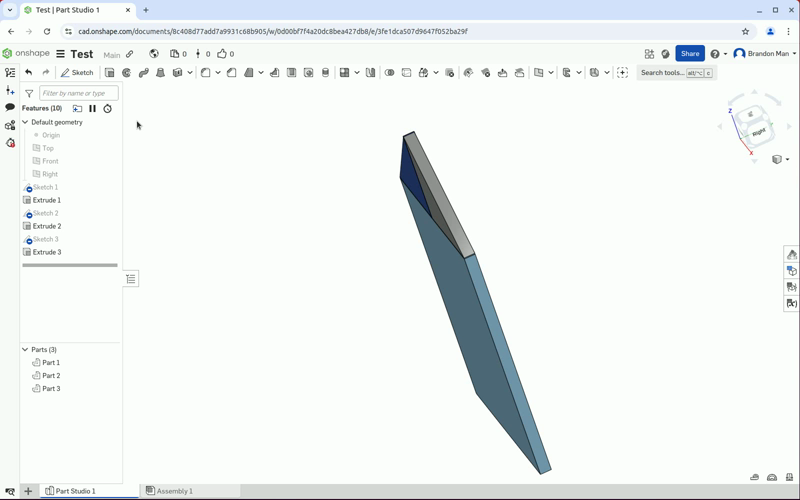
key(down, 2)
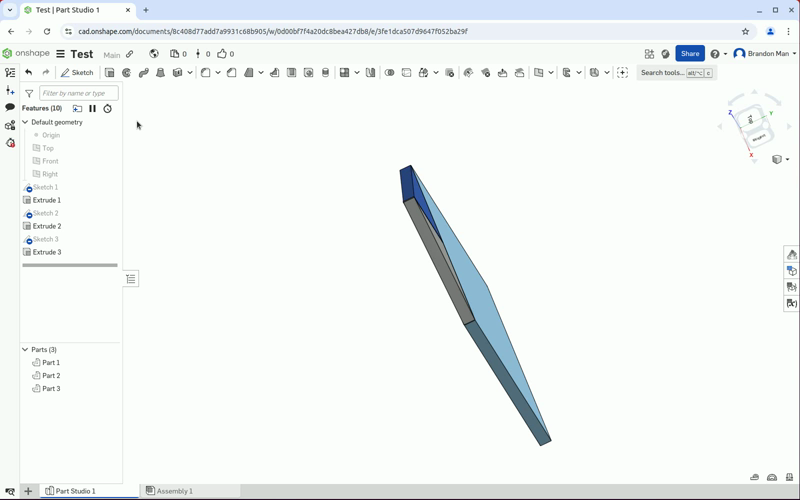
key(up, 2)
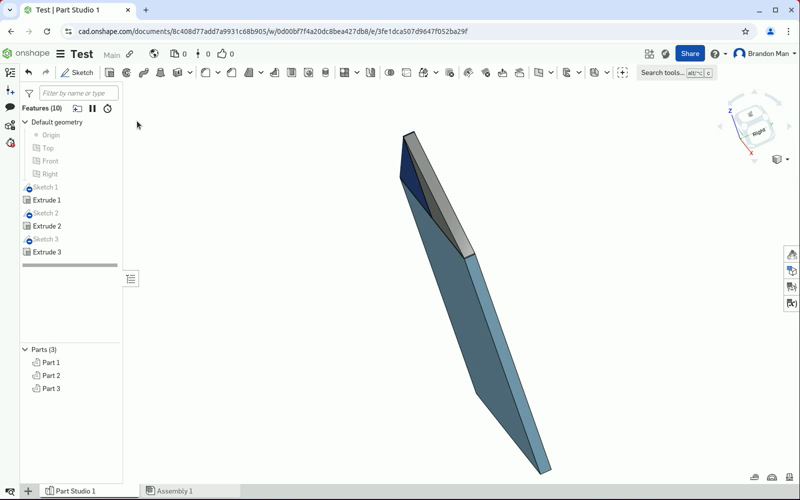
key(right, 2)
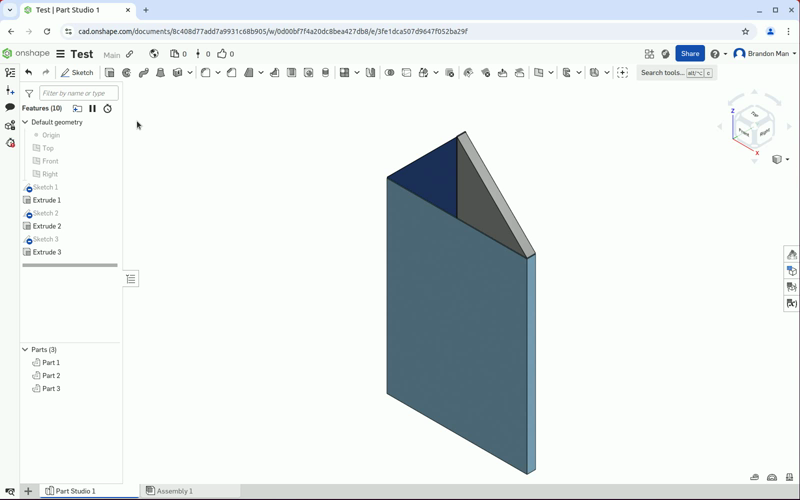
mouse_move(73, 189)
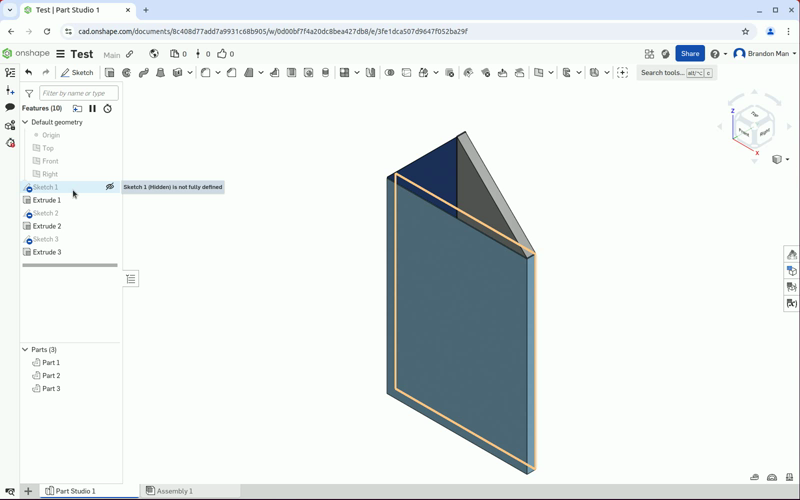
click(73, 189)